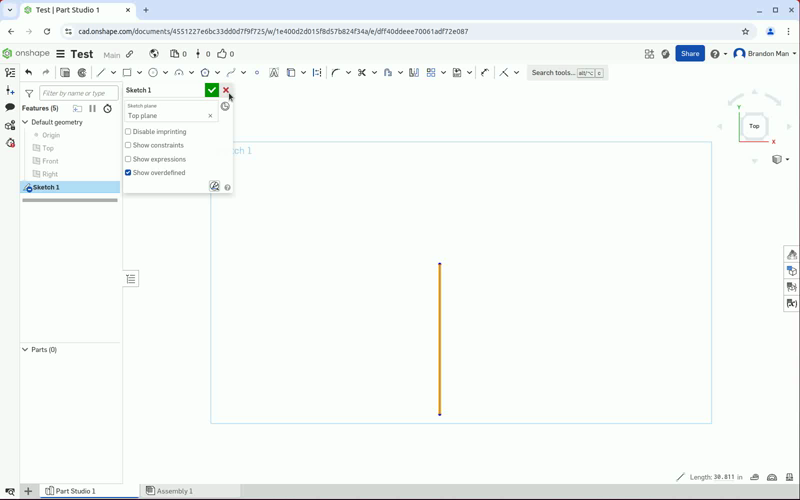
key(shift+h)
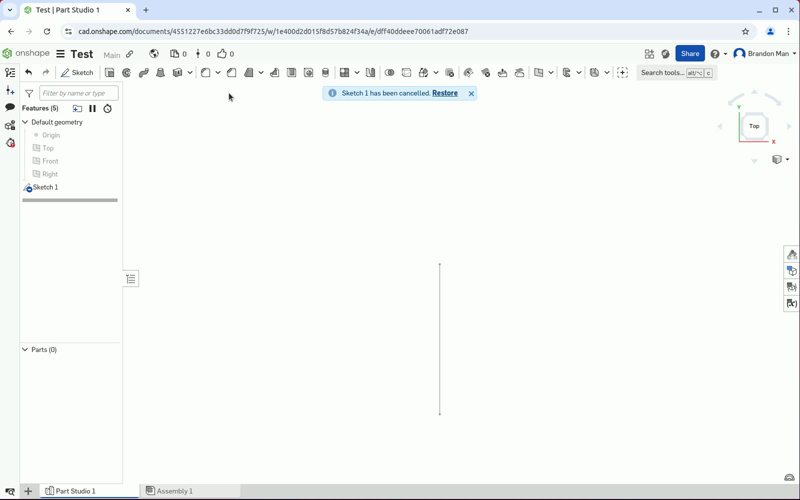
mouse_move(73, 352)
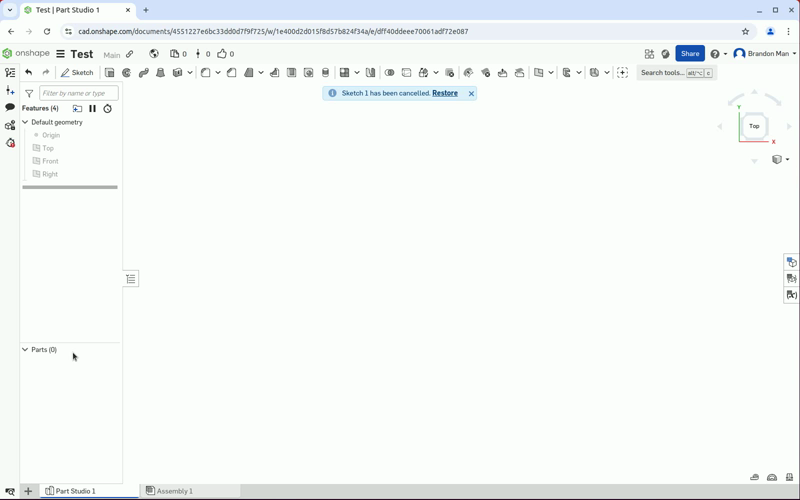
key(y)
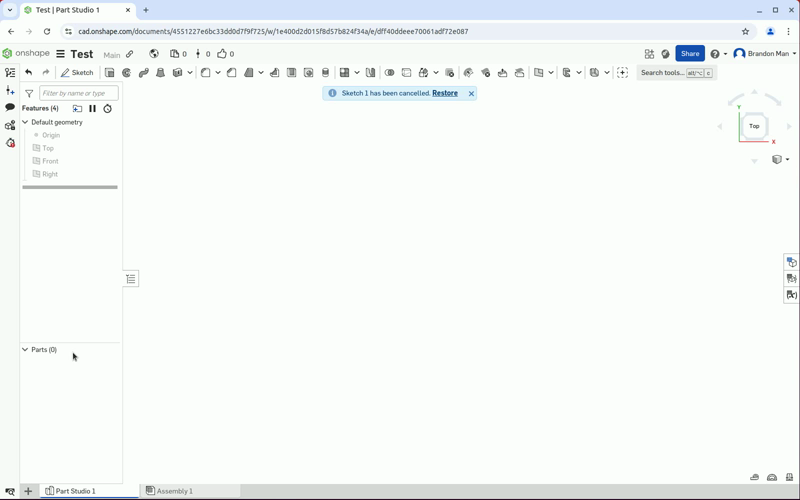
key(shift+p)
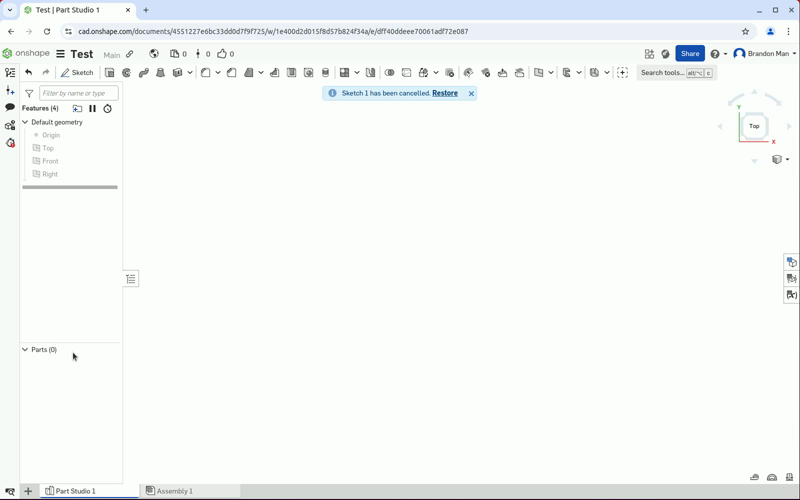
key(space)
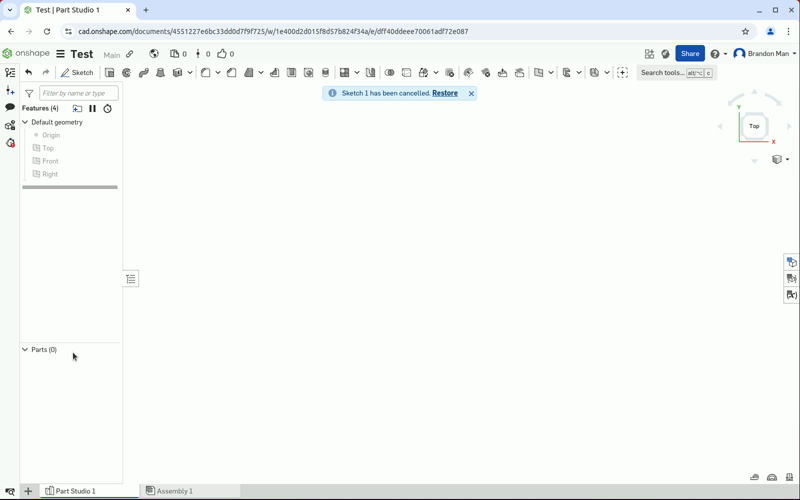
key_down(shift)
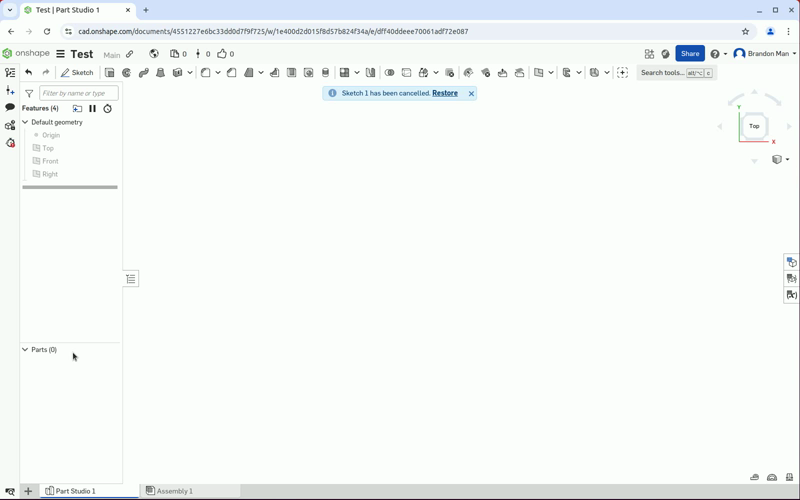
key(up)
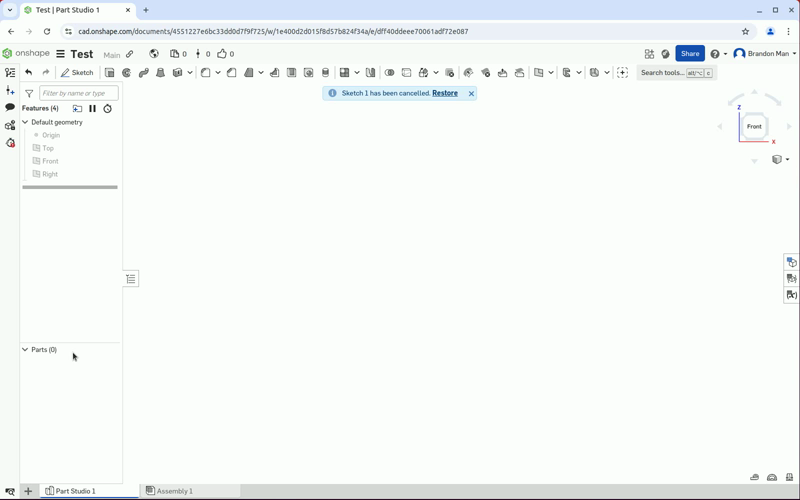
key_up(shift)
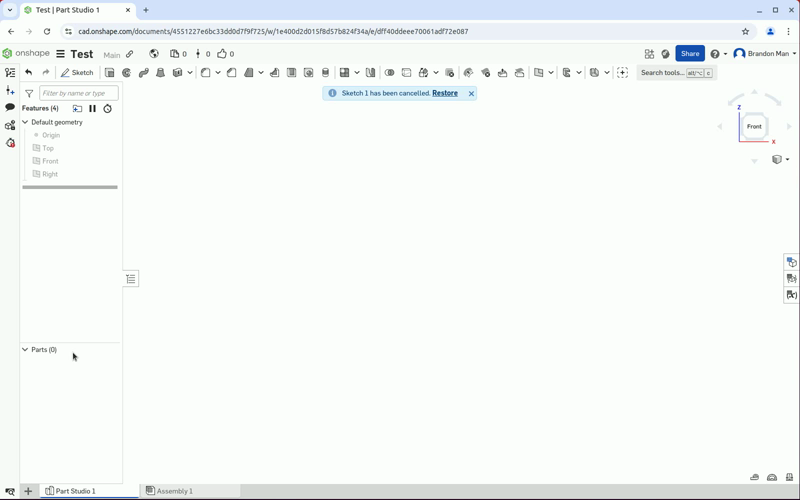
mouse_move(73, 352)
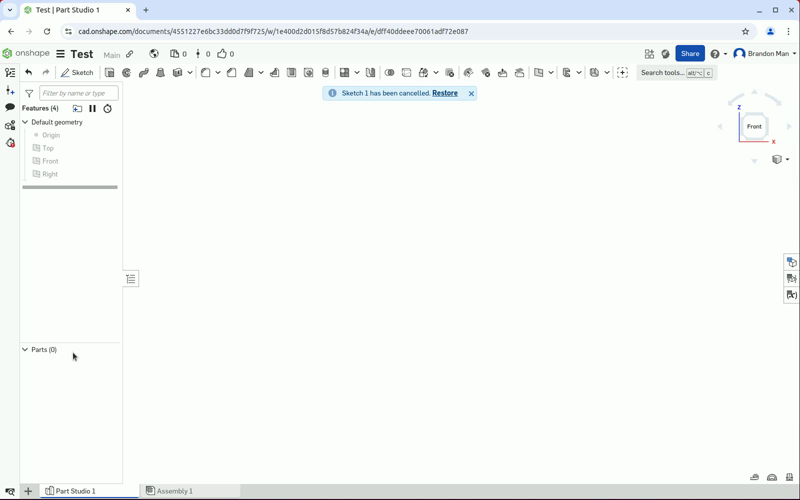
key(shift+y)
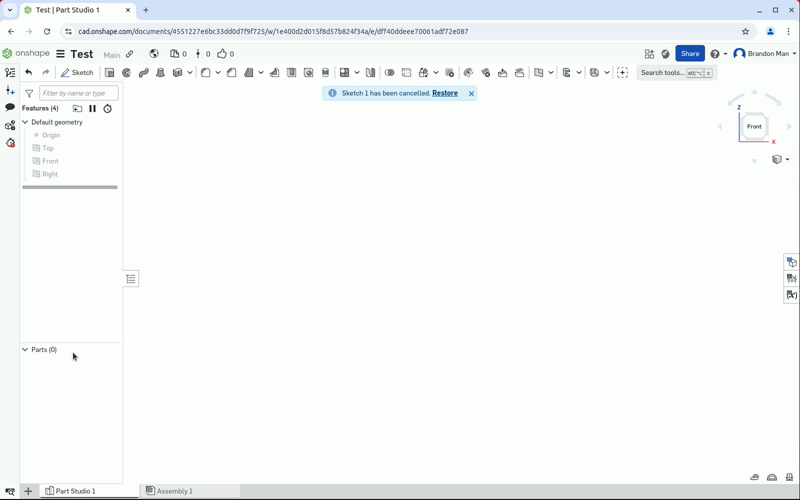
key(shift+s)
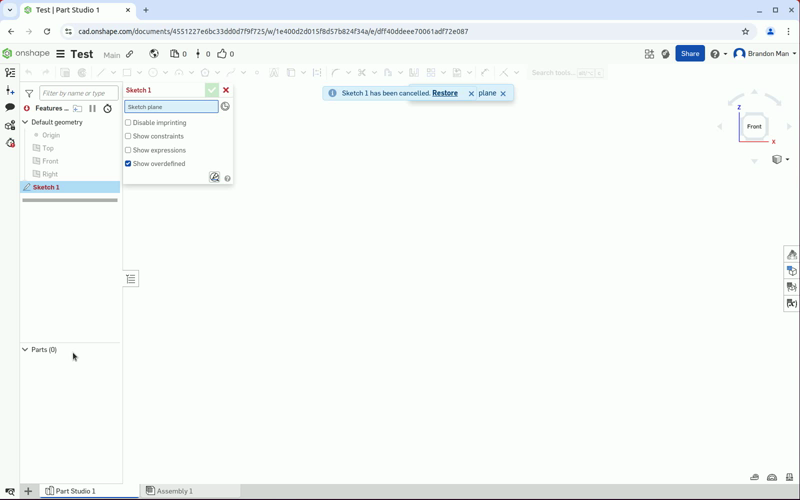
mouse_move(73, 163)
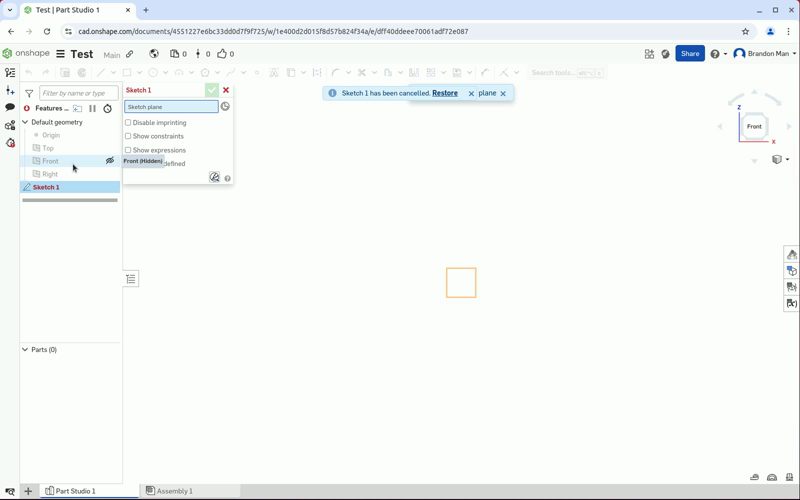
click(73, 163)
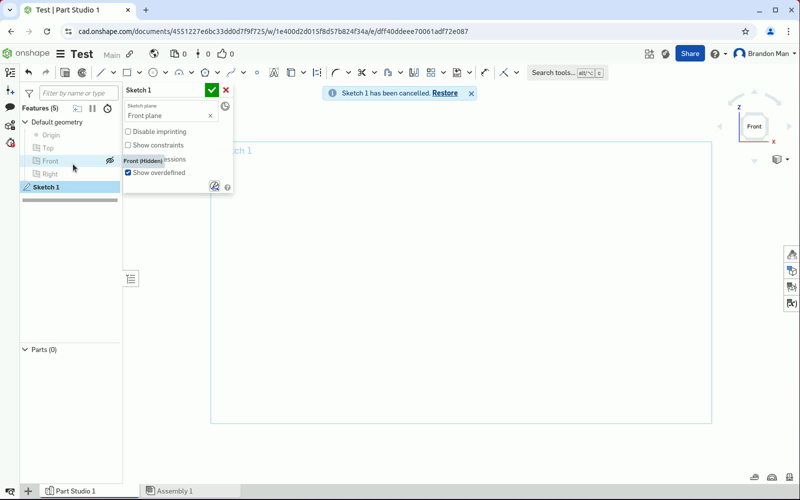
mouse_move(73, 352)
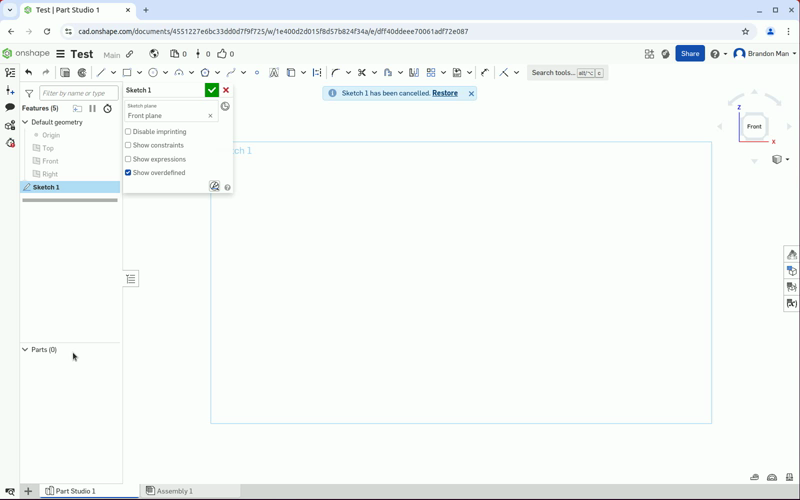
key(y)
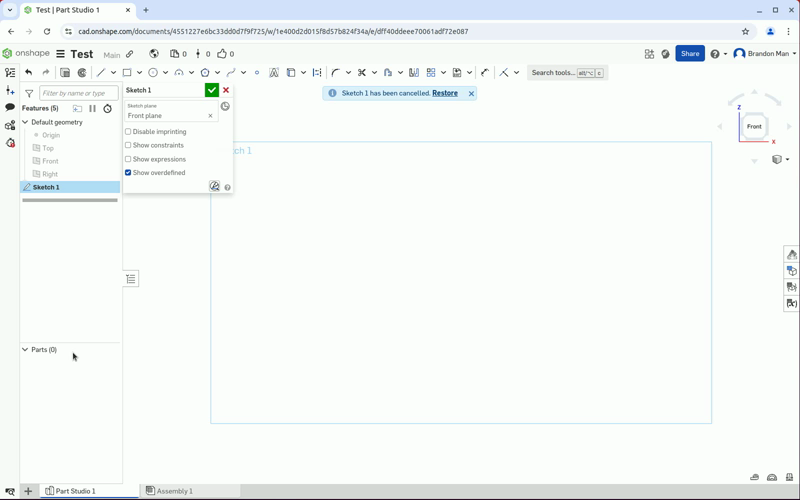
key(l)
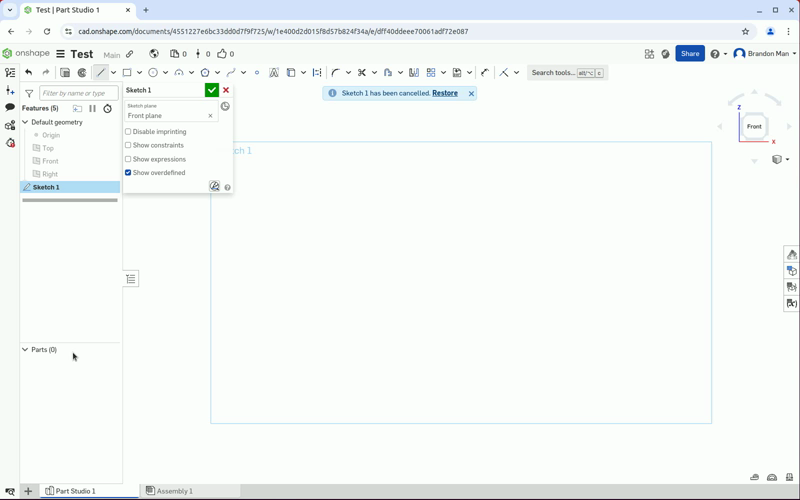
key_down(shift)
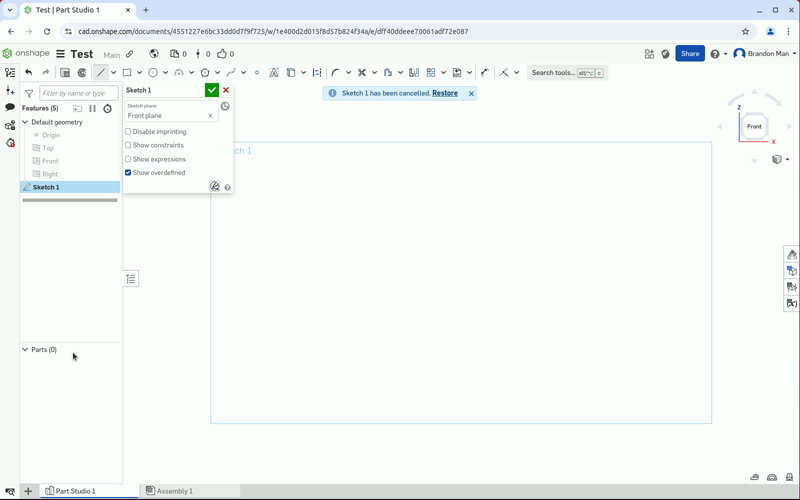
mouse_move(348, 357)
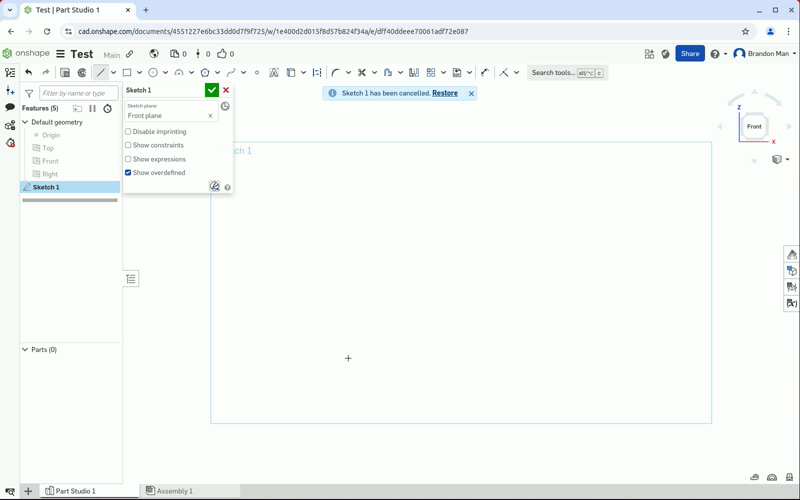
click(348, 357)
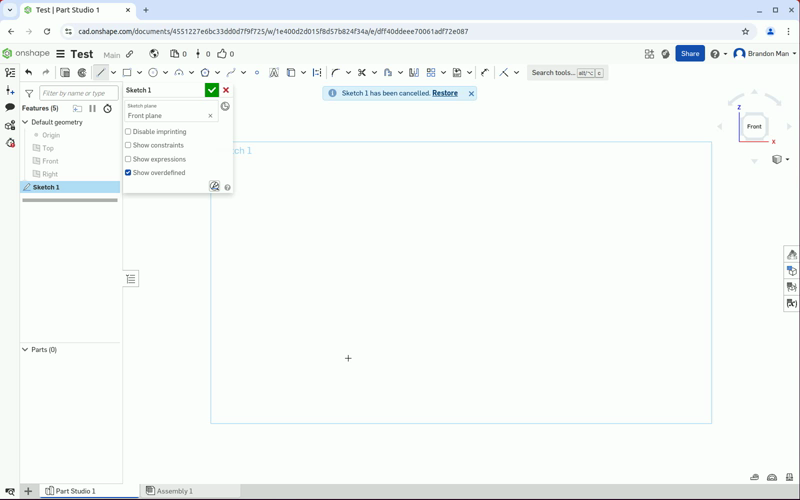
key_up(shift)
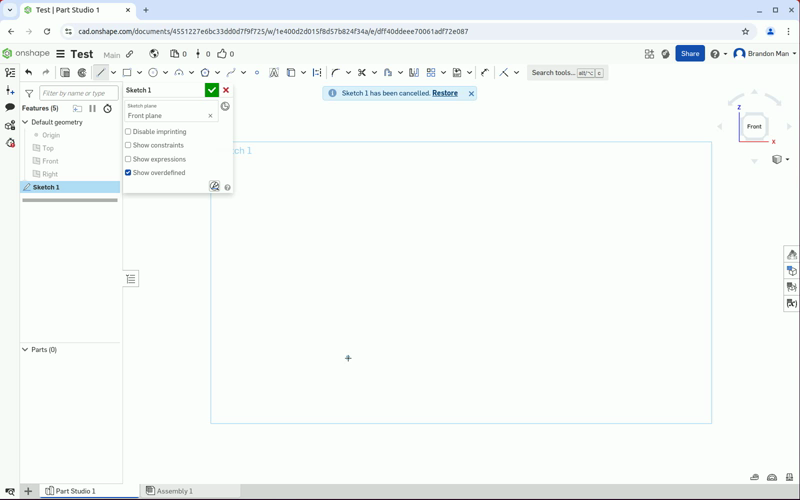
key_down(shift)
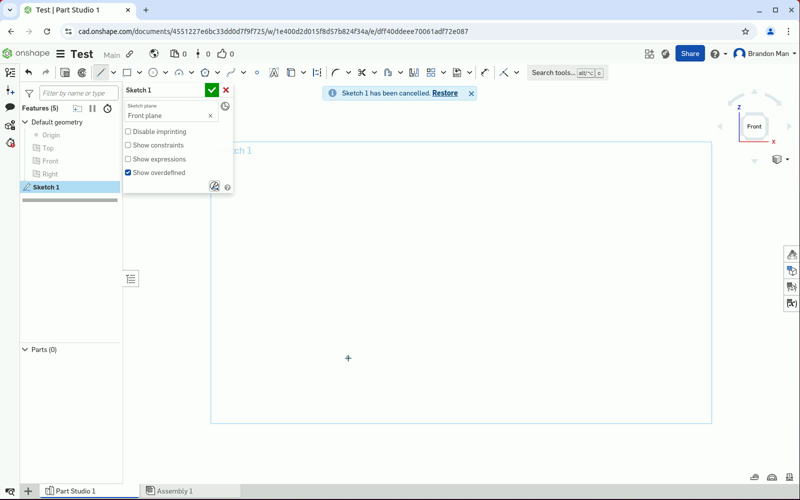
mouse_move(572, 357)
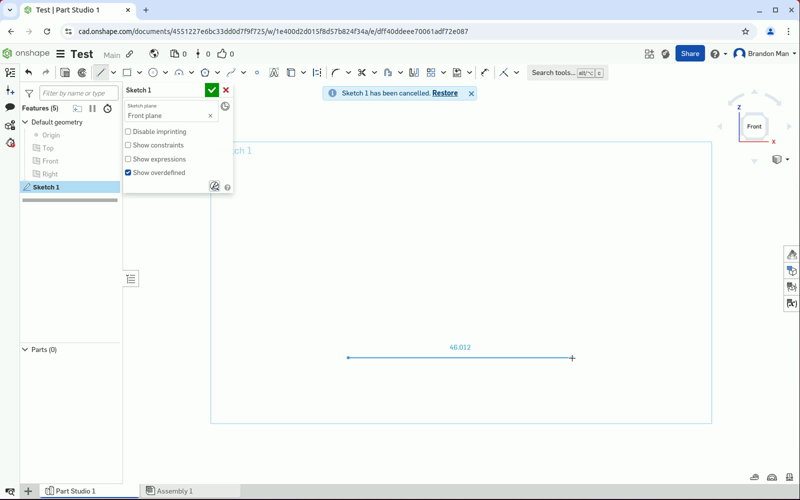
click(572, 357)
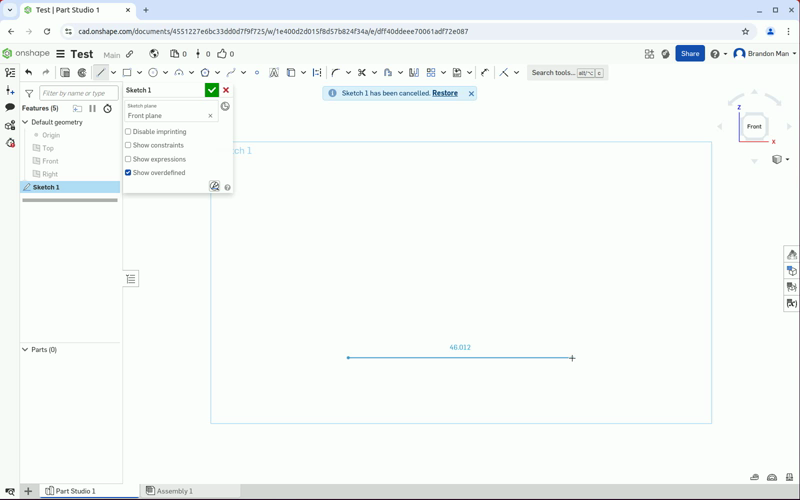
key_up(shift)
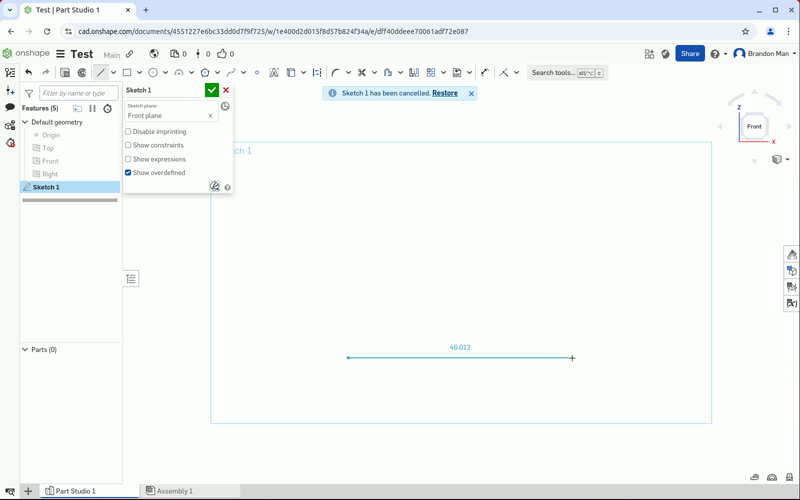
key_down(shift)
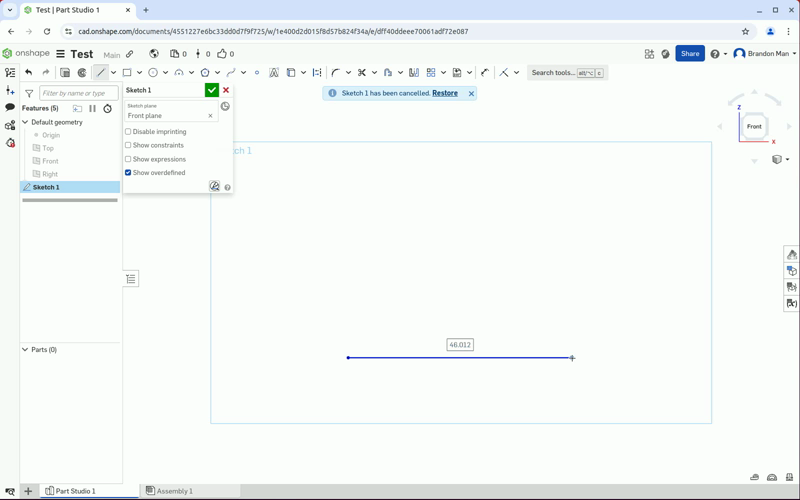
mouse_move(589, 357)
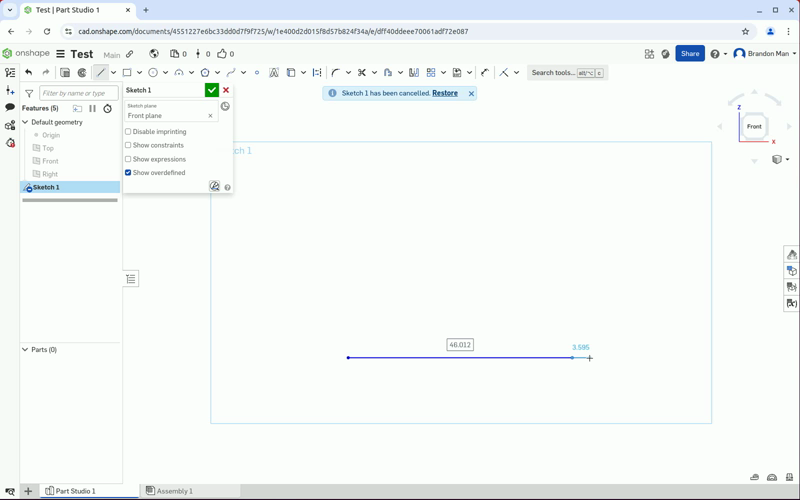
mouse_move(572, 320)
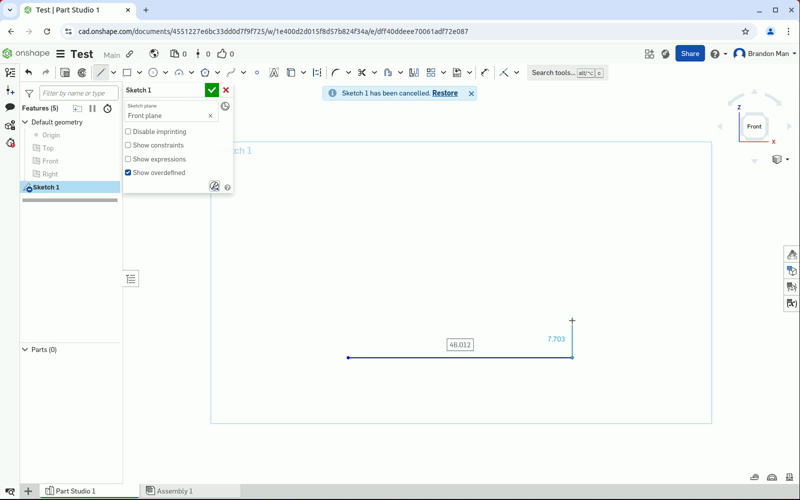
click(572, 320)
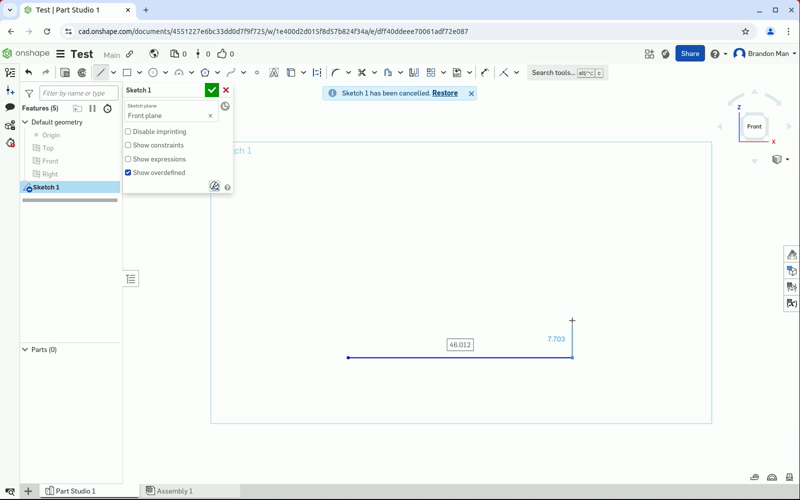
key_up(shift)
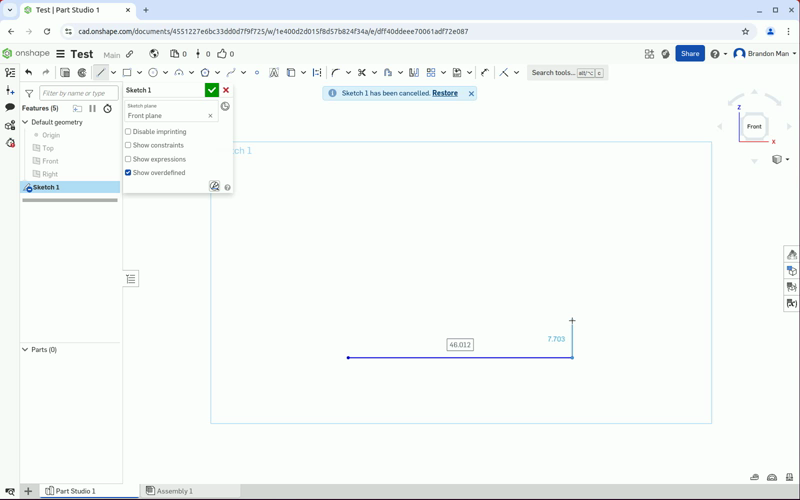
key_down(shift)
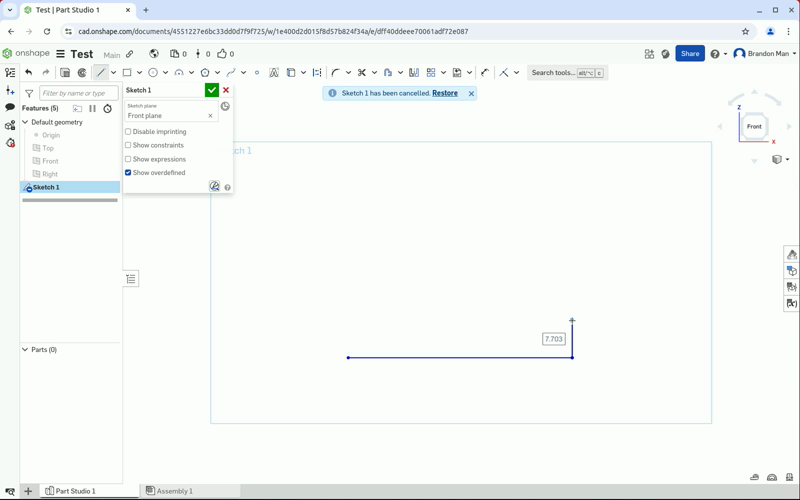
mouse_move(461, 209)
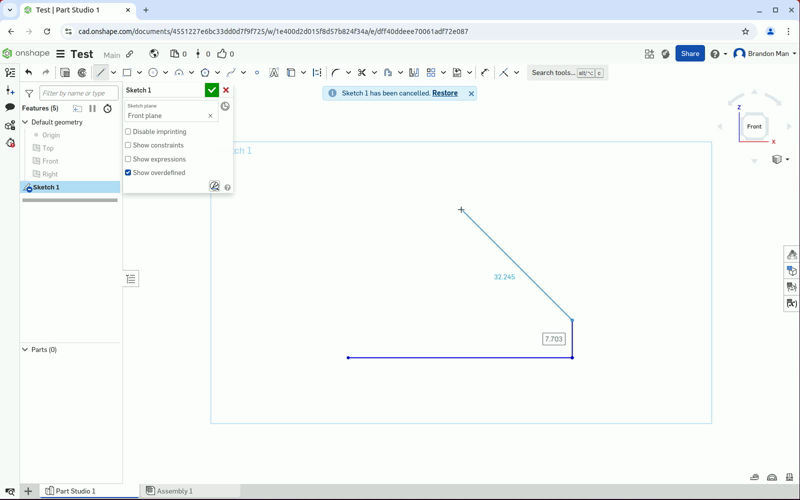
click(461, 209)
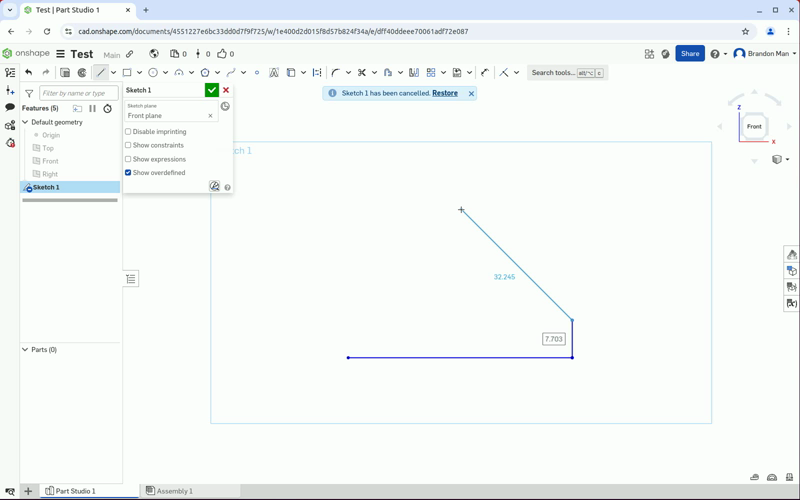
key_up(shift)
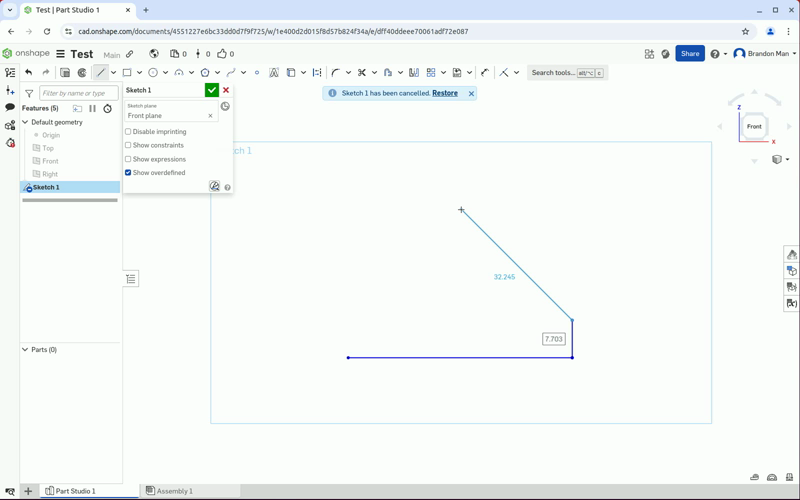
key_down(shift)
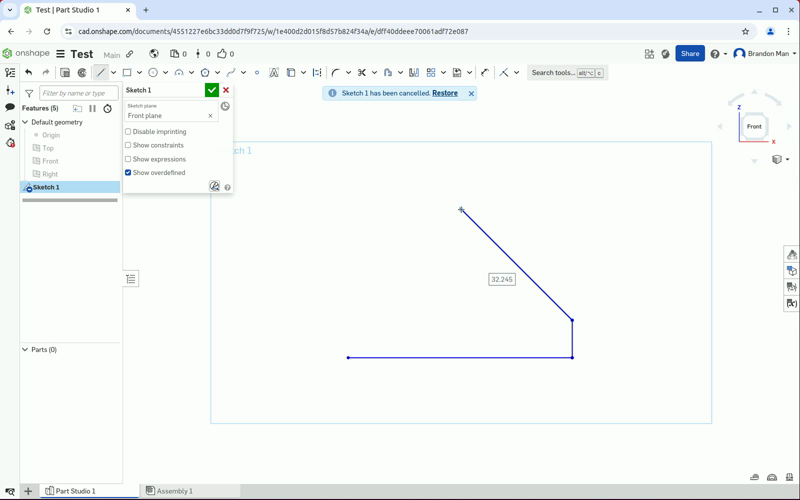
mouse_move(348, 209)
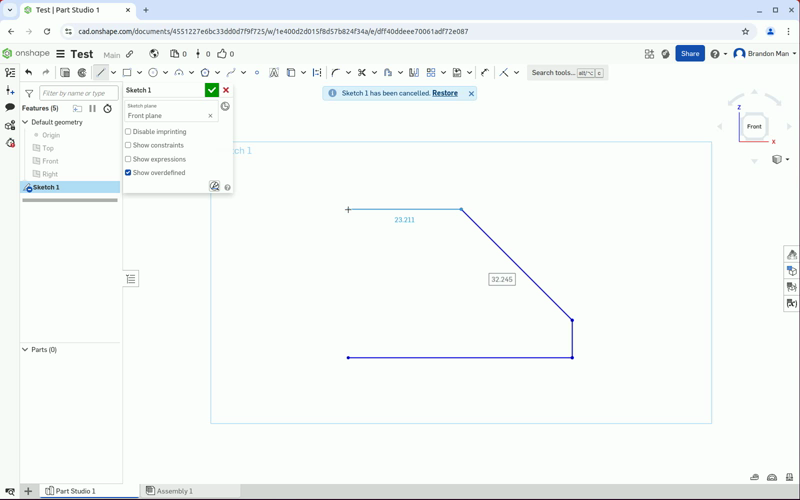
click(348, 209)
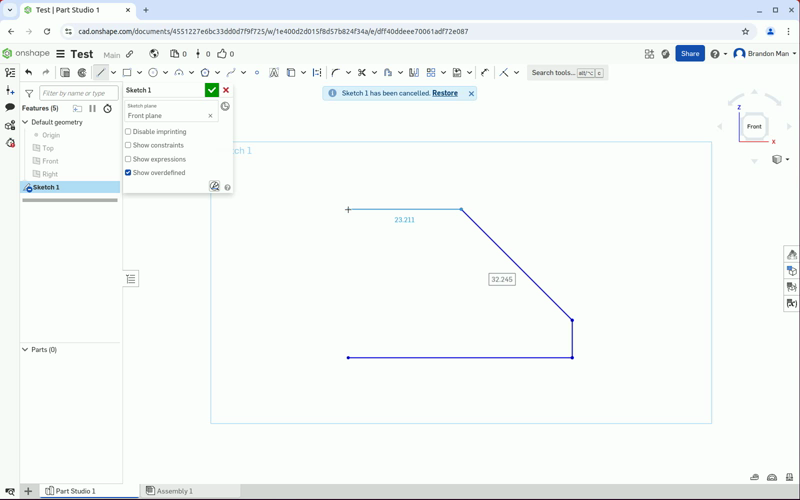
key_up(shift)
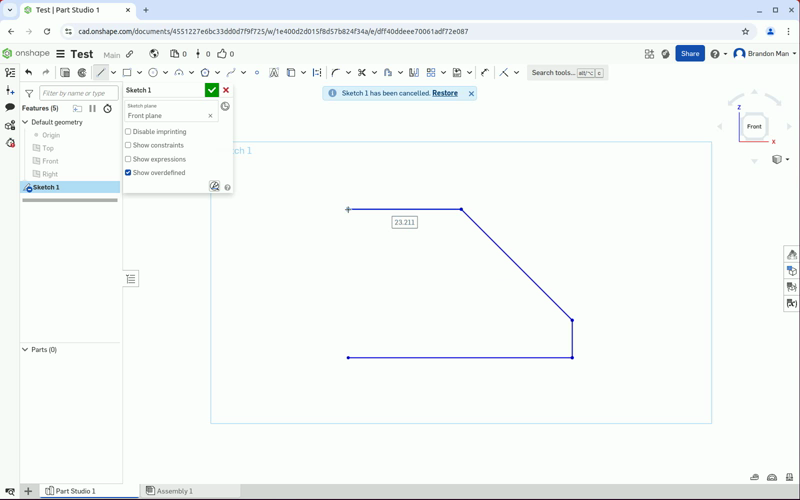
key_down(shift)
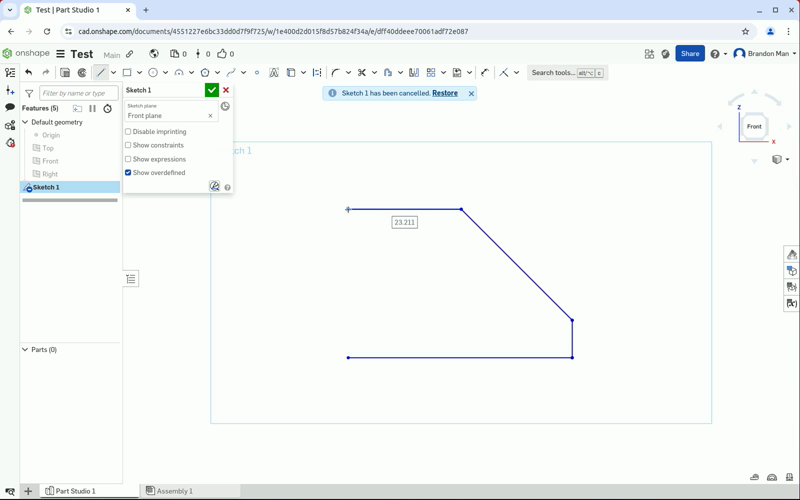
mouse_move(348, 357)
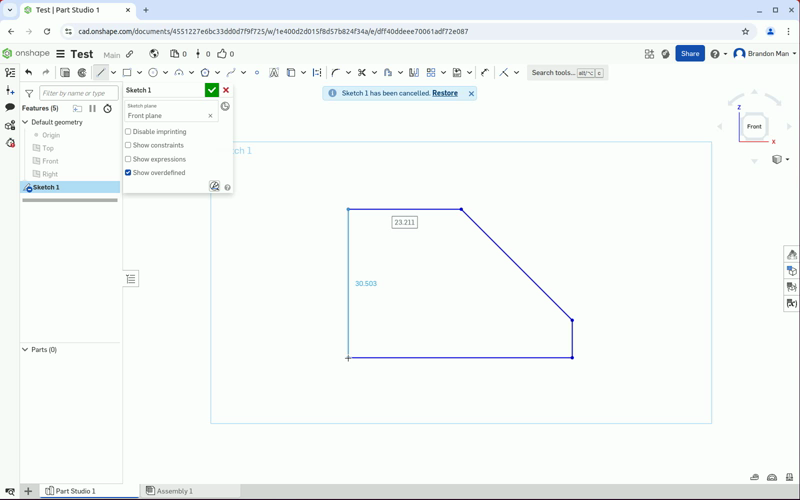
key_up(shift)
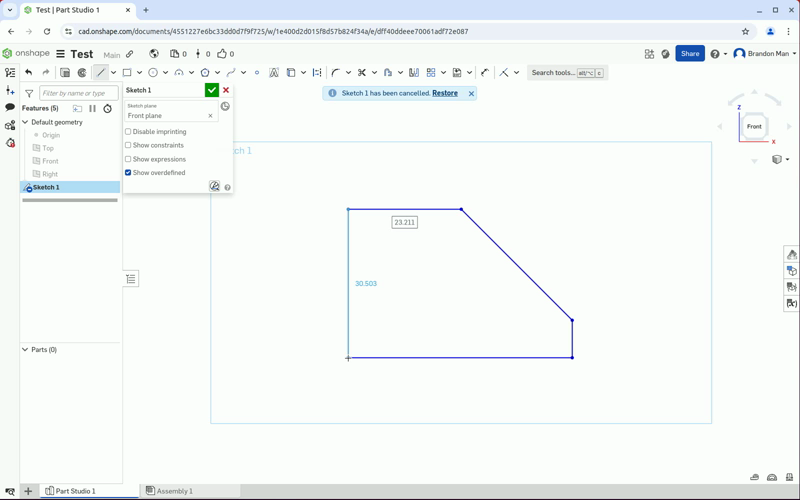
click(348, 357)
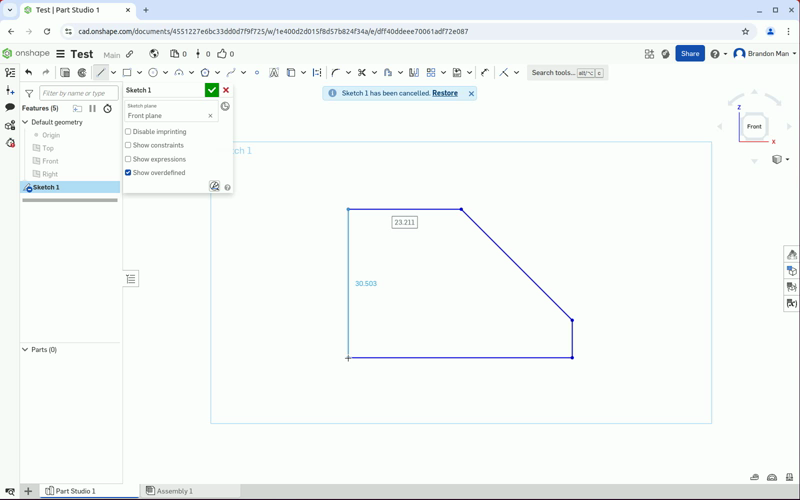
key(esc)
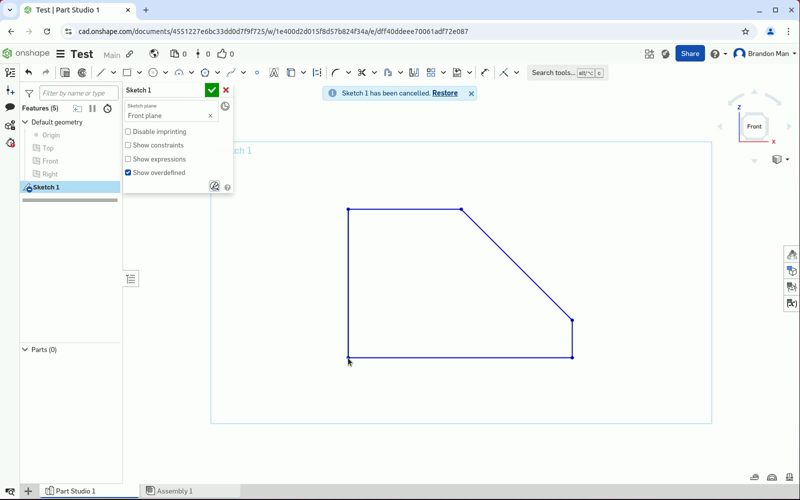
mouse_move(519, 313)
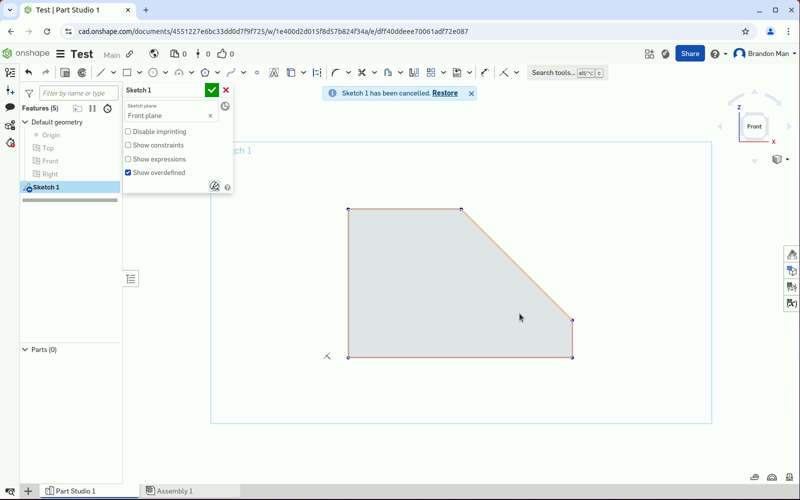
click(519, 313)
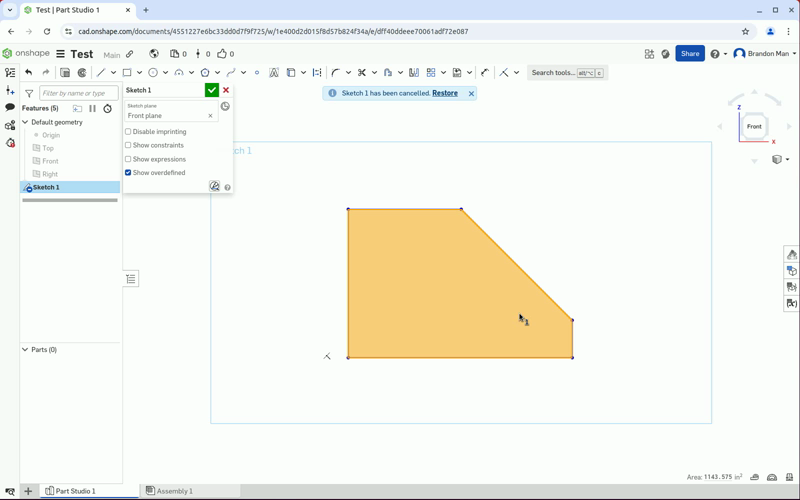
mouse_move(73, 352)
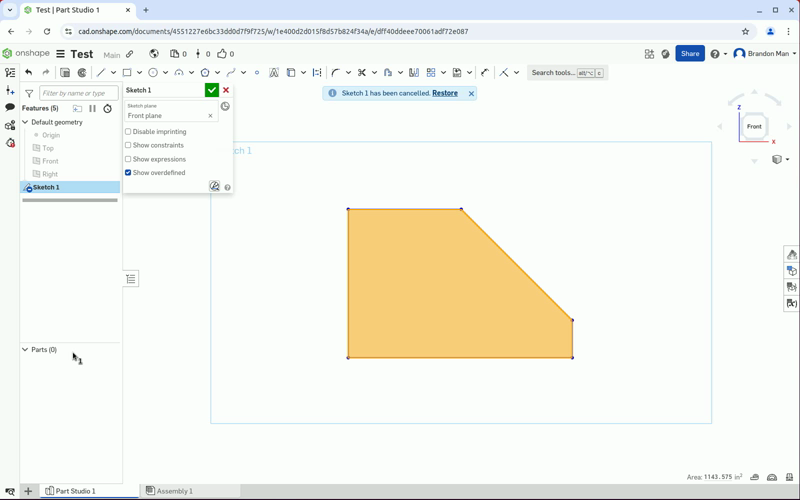
key(shift+y)
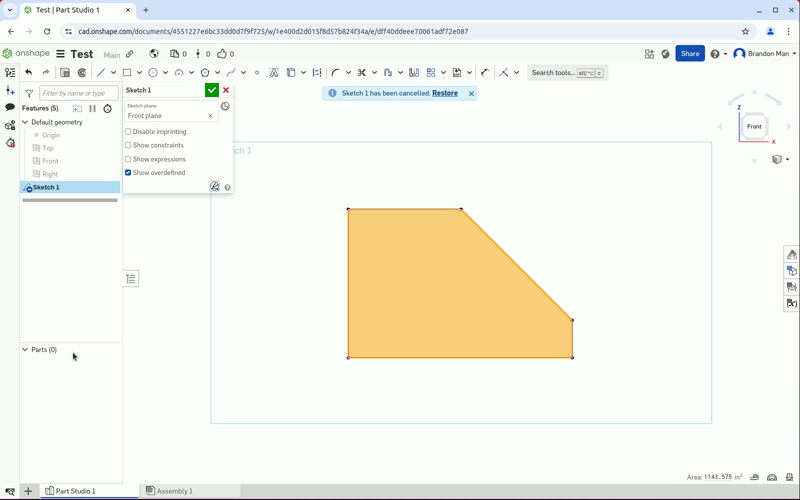
key(shift+e)
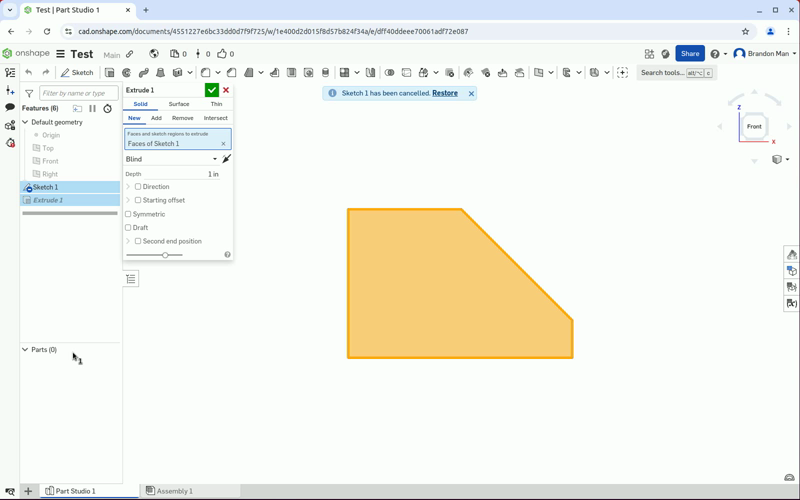
mouse_move(143, 106)
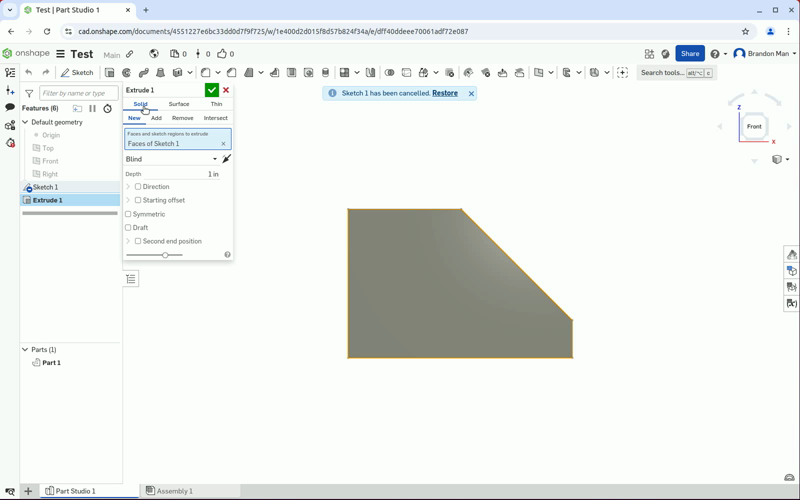
click(143, 106)
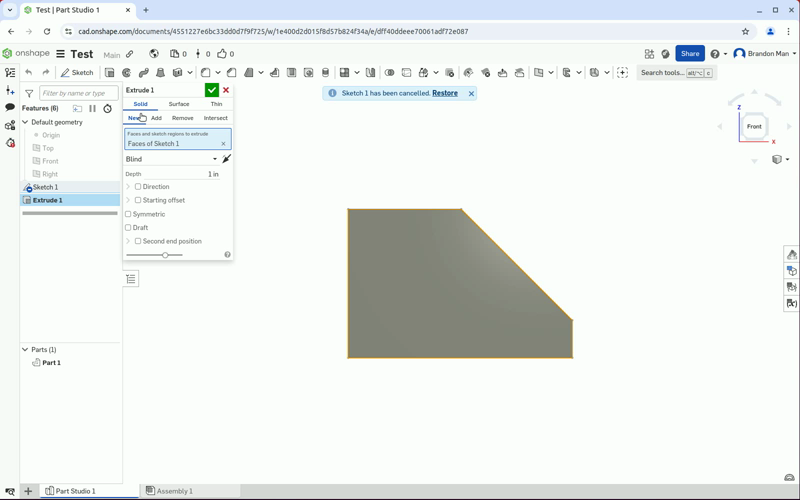
mouse_move(137, 120)
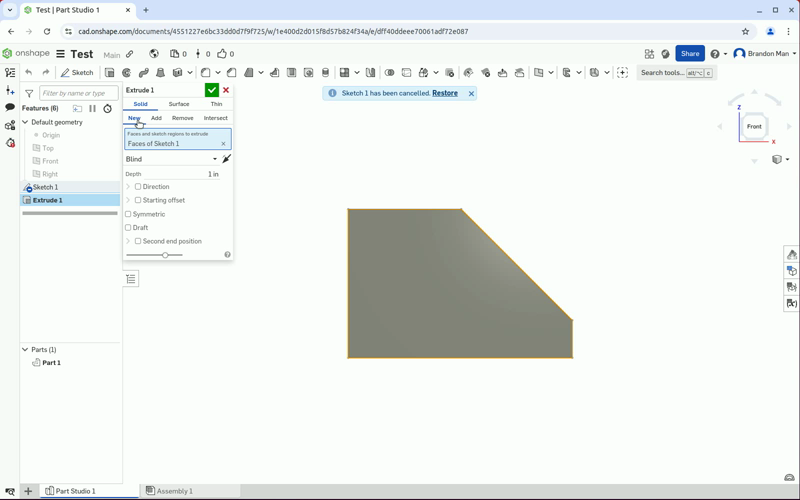
click(137, 120)
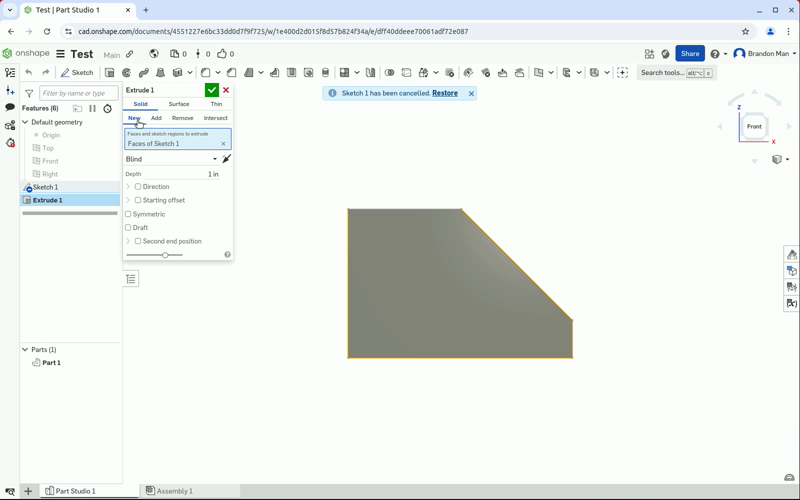
key(tab, 4)
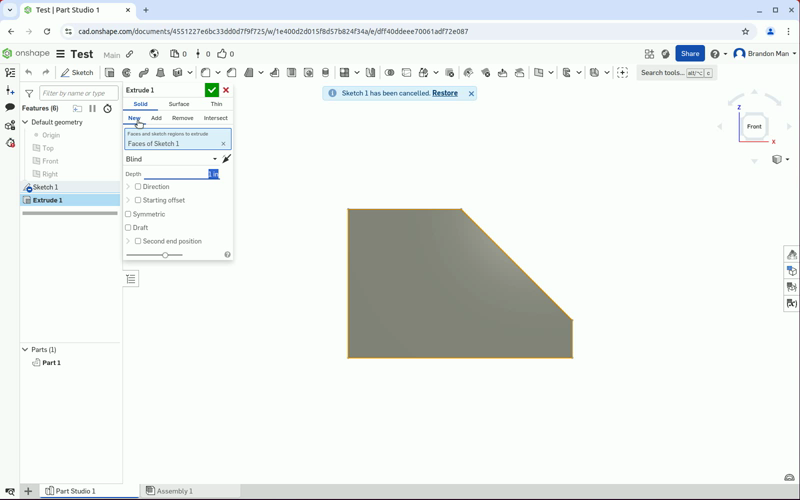
text(-30.81)
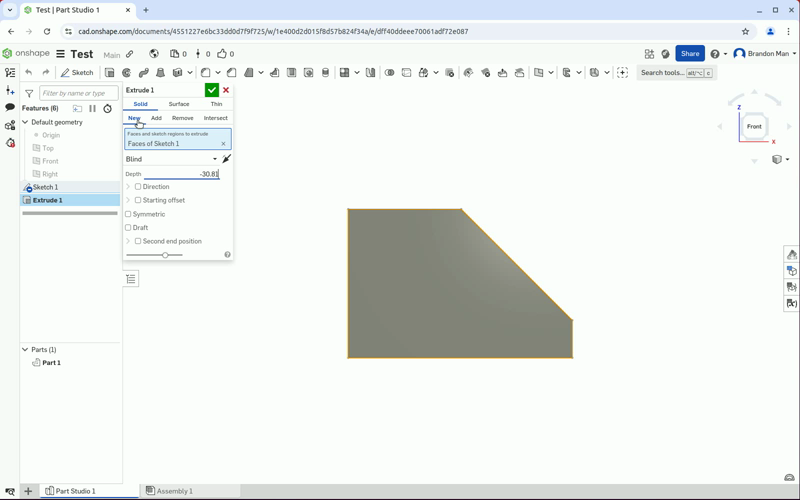
key(tab, 3)
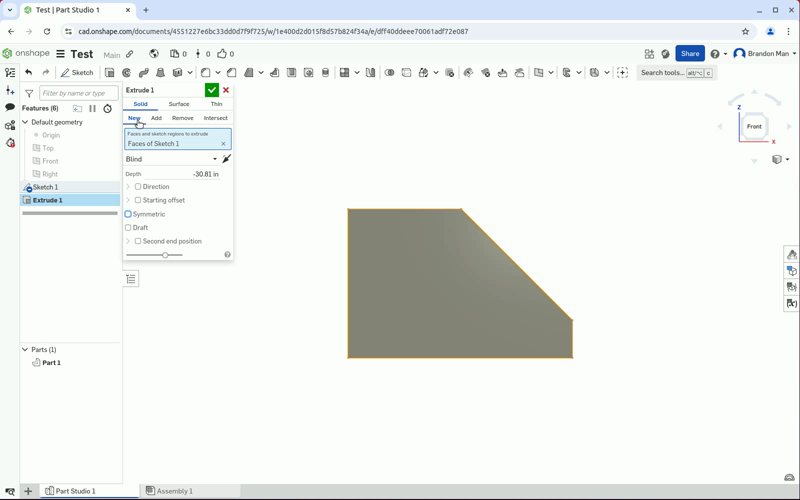
key(space)
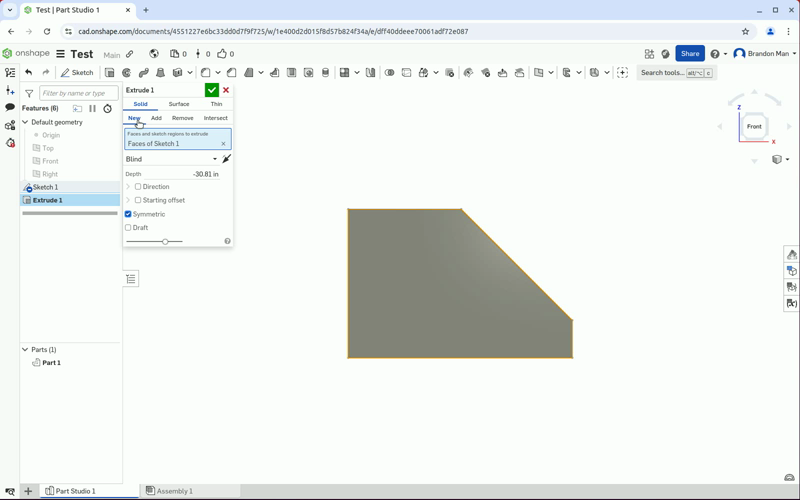
key(enter)
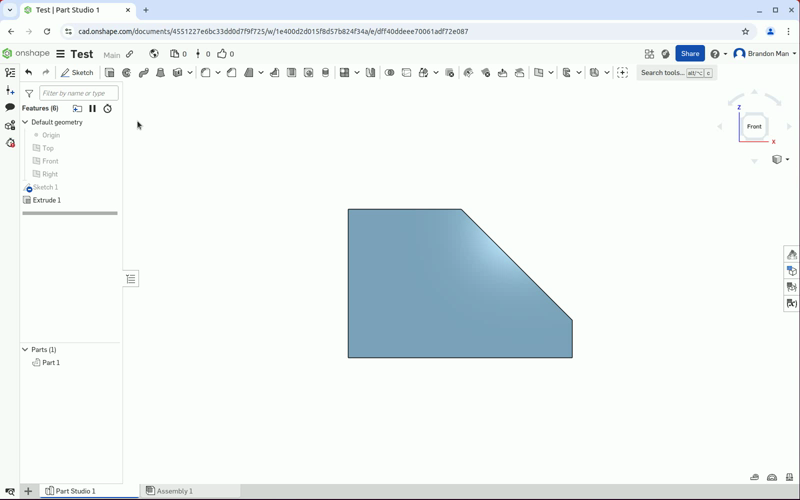
key(shift+h)
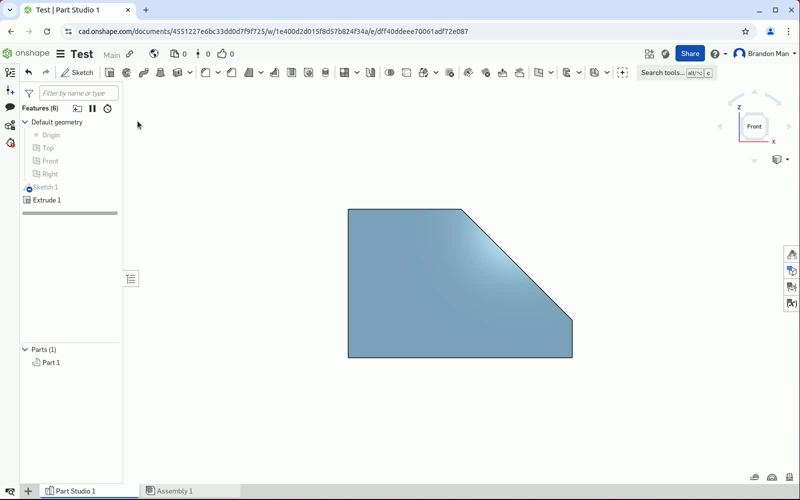
key(shift+h)
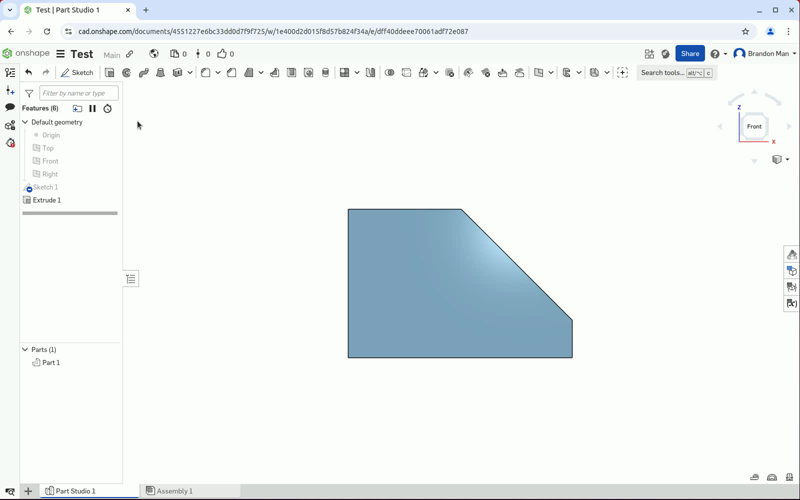
mouse_move(73, 189)
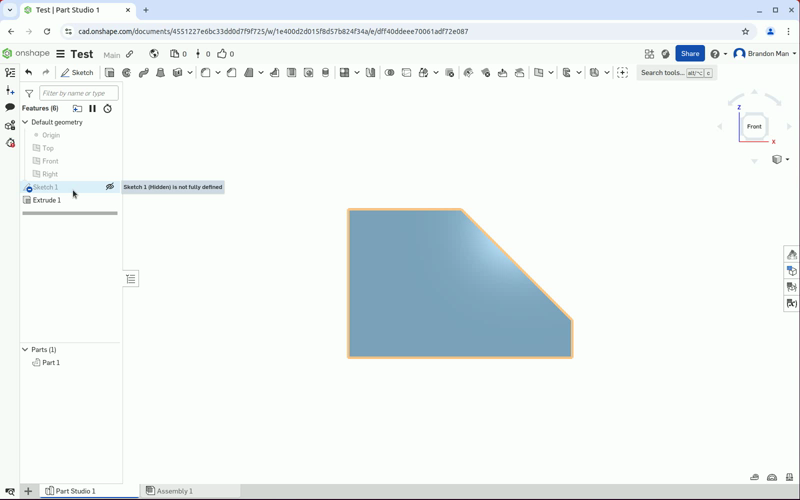
click(73, 189)
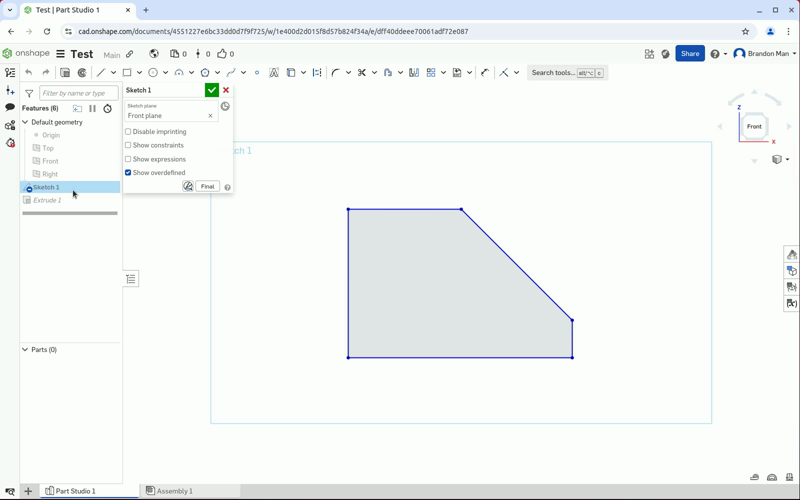
mouse_move(229, 92)
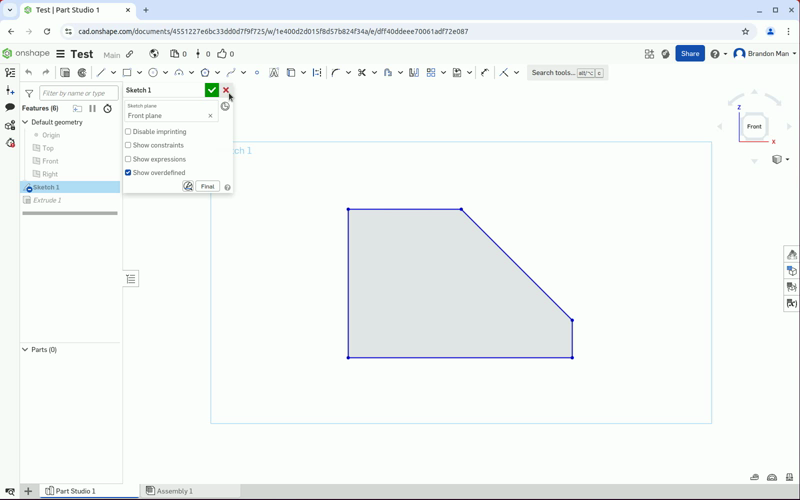
click(229, 92)
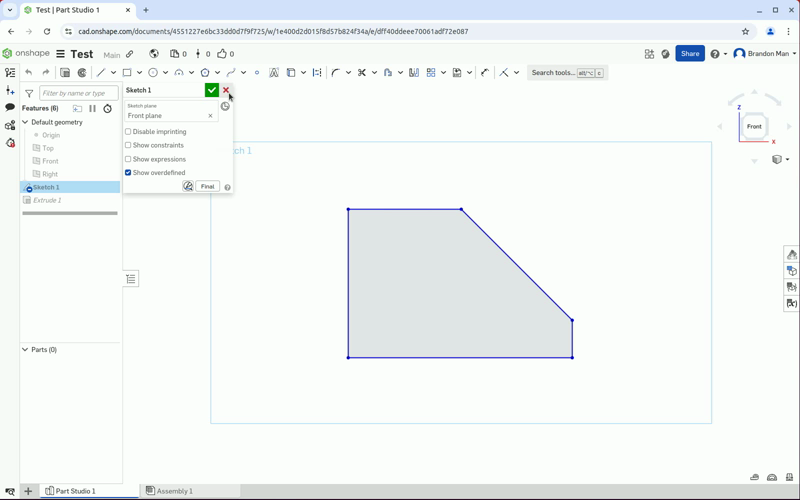
key(shift+s)
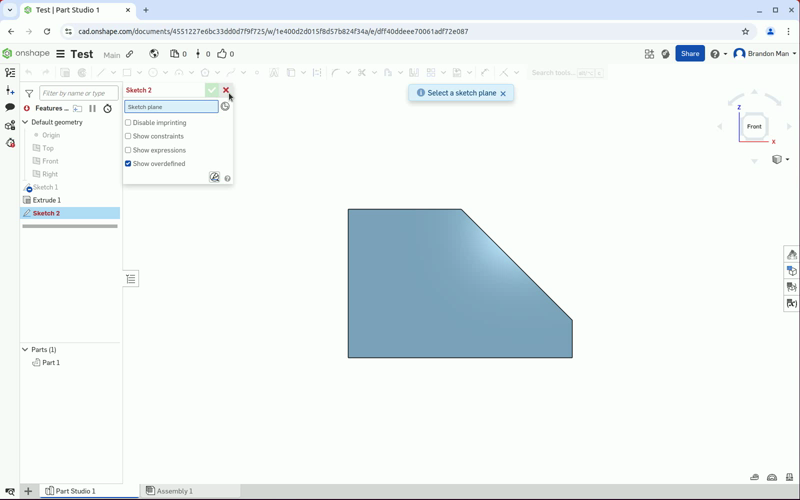
mouse_move(73, 163)
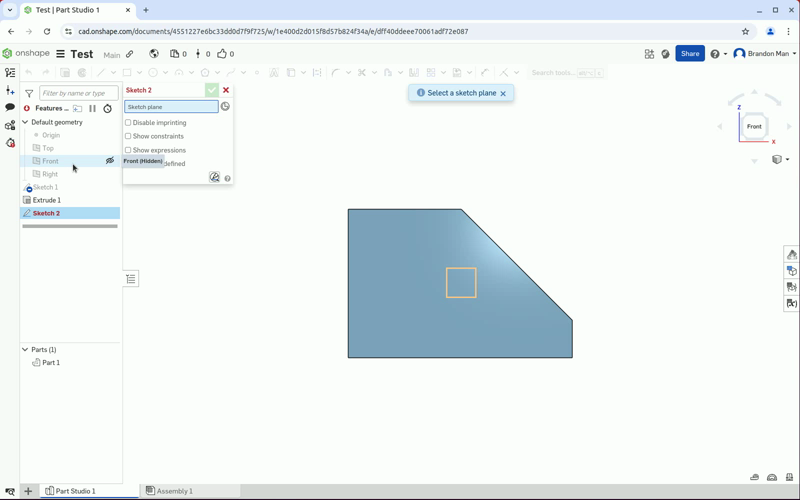
click(73, 163)
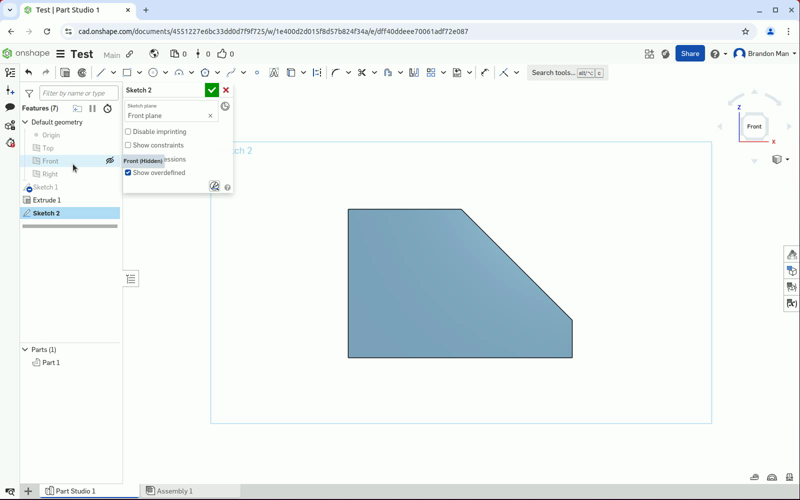
mouse_move(73, 352)
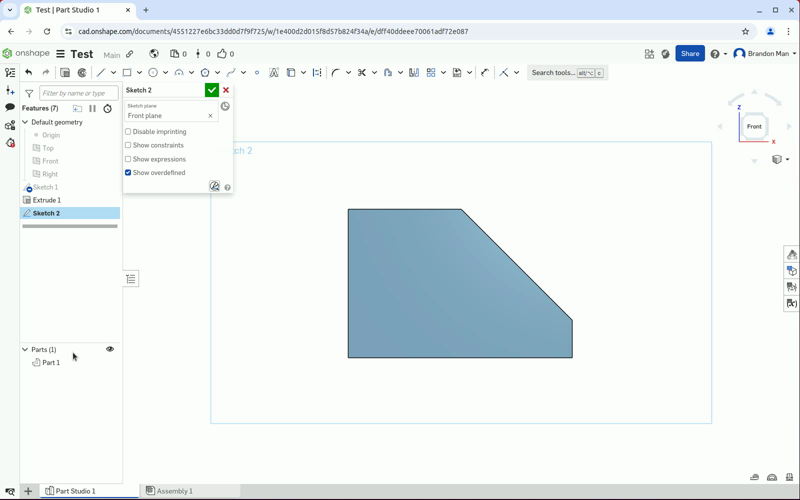
key(y)
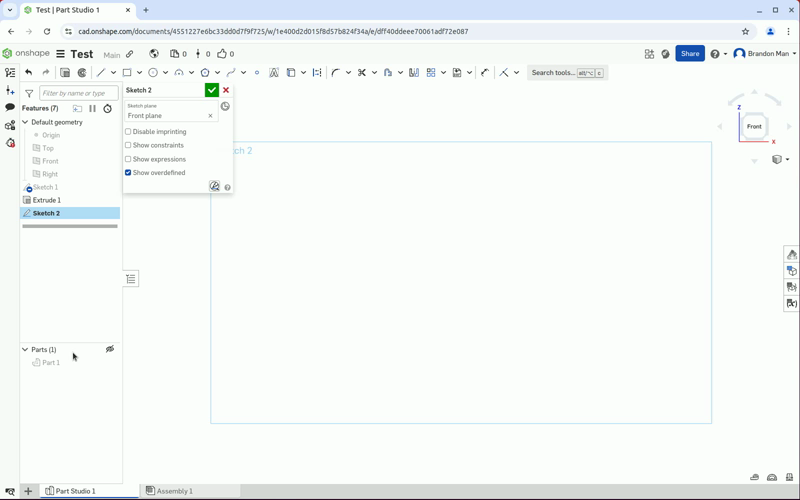
key(l)
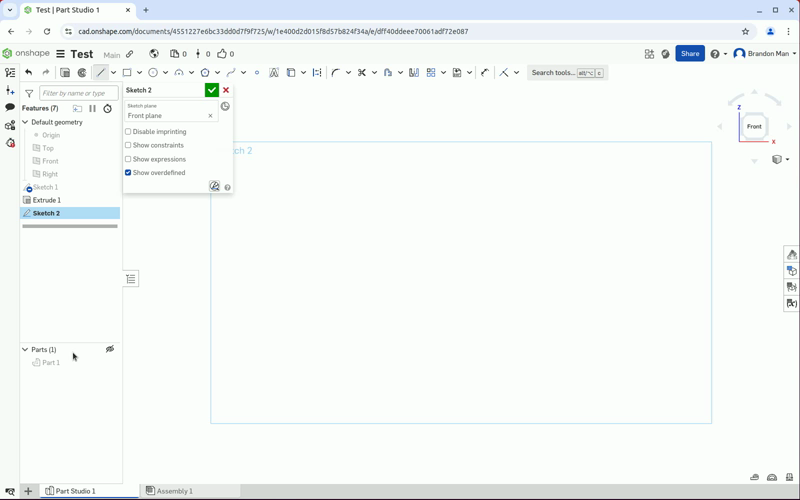
key_down(shift)
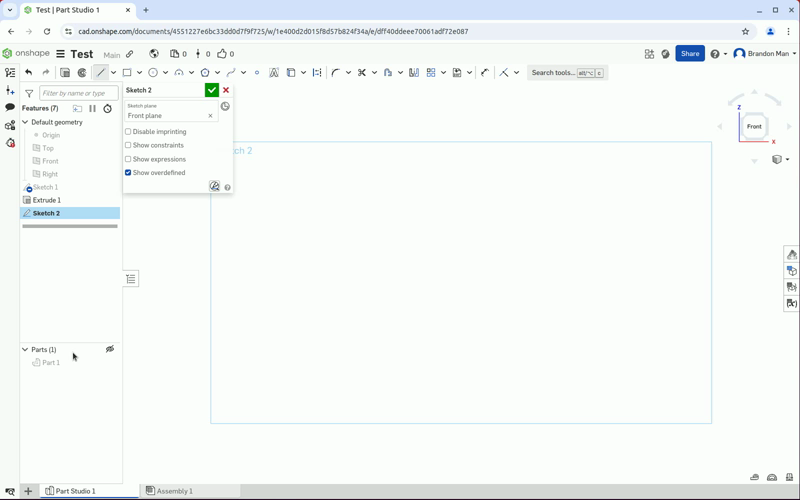
mouse_move(460, 207)
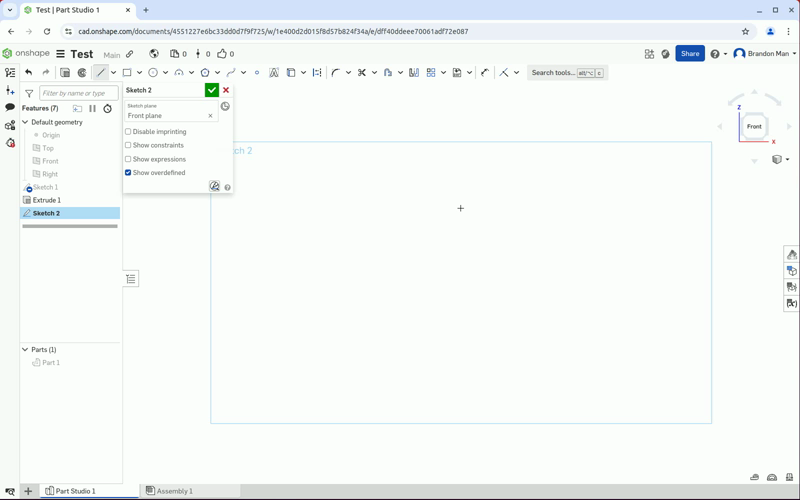
click(460, 207)
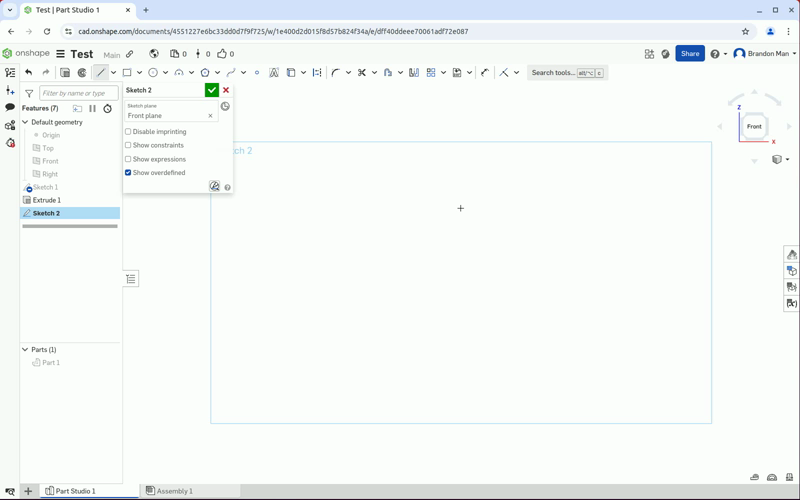
key_up(shift)
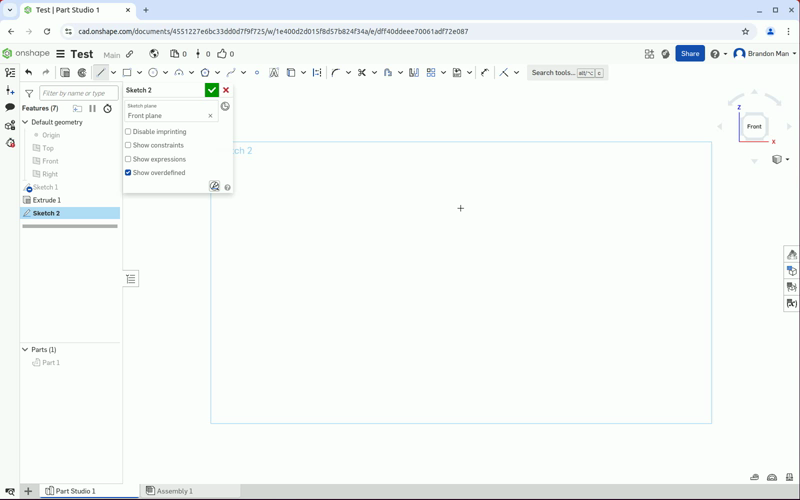
key_down(shift)
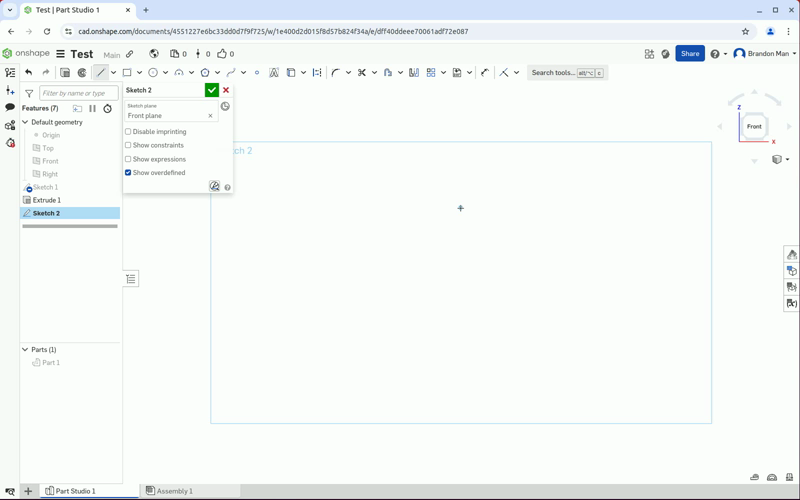
mouse_move(573, 320)
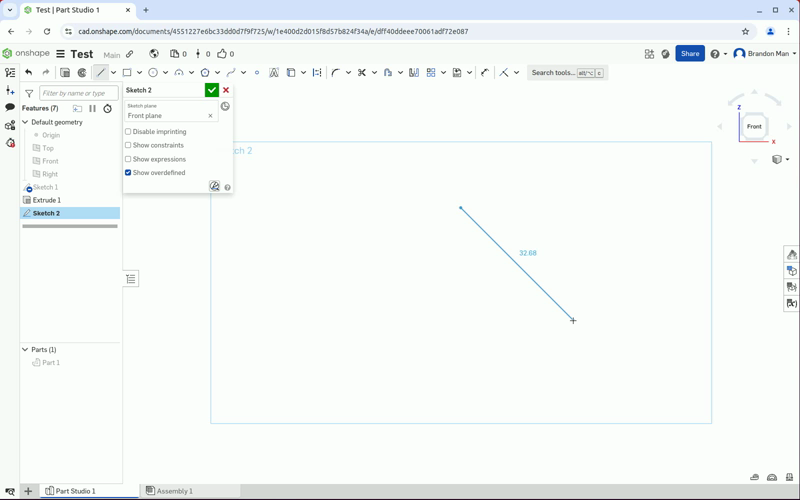
click(573, 320)
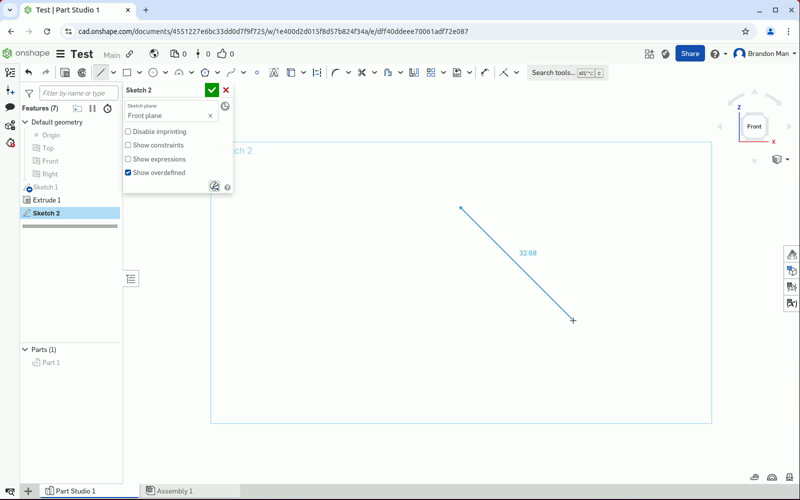
key_up(shift)
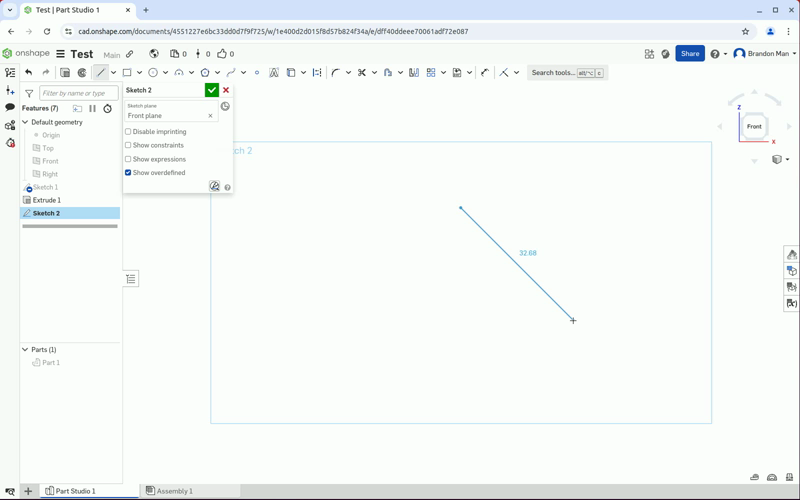
key_down(shift)
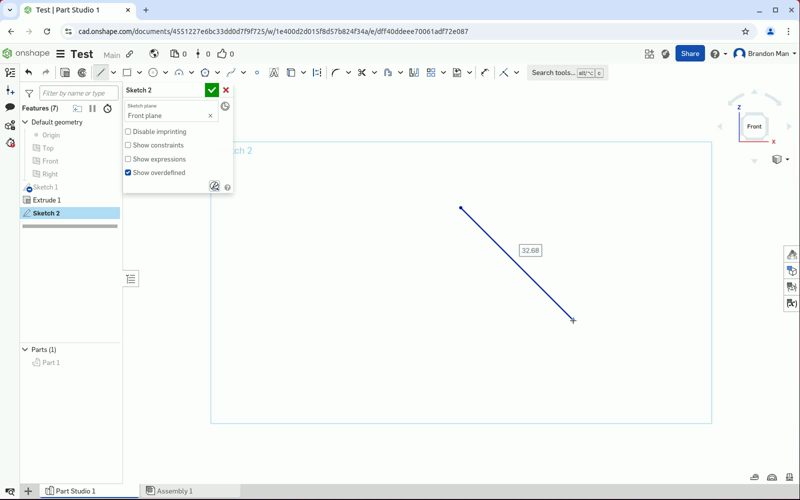
mouse_move(573, 207)
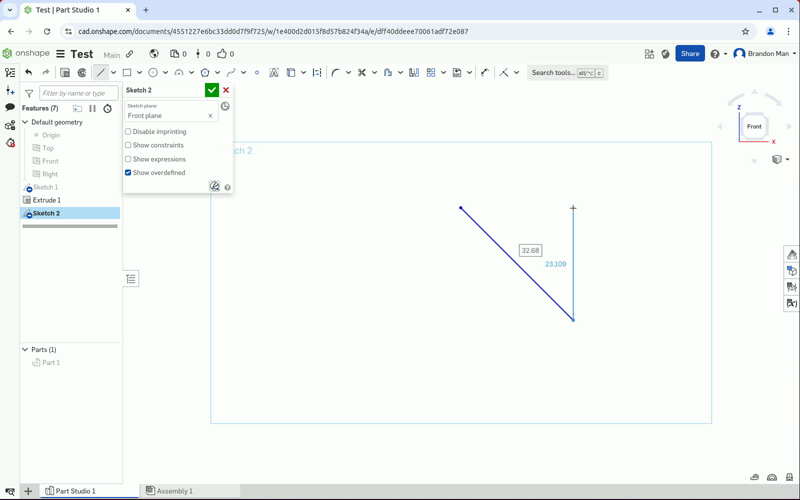
click(573, 207)
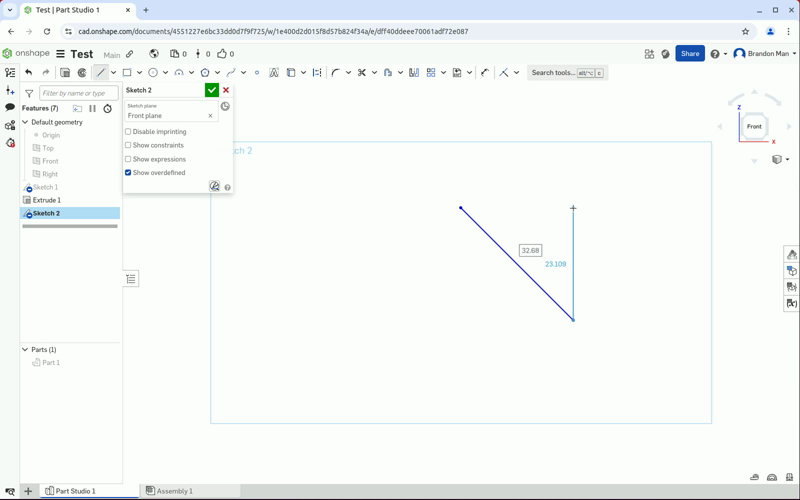
key_up(shift)
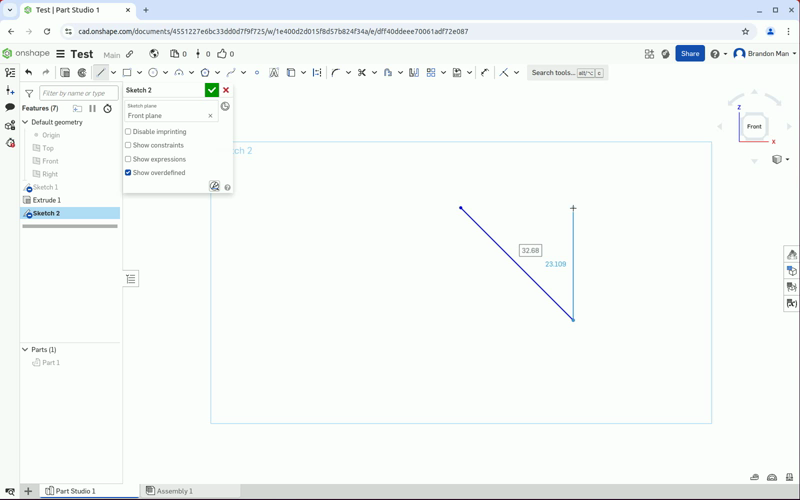
key_down(shift)
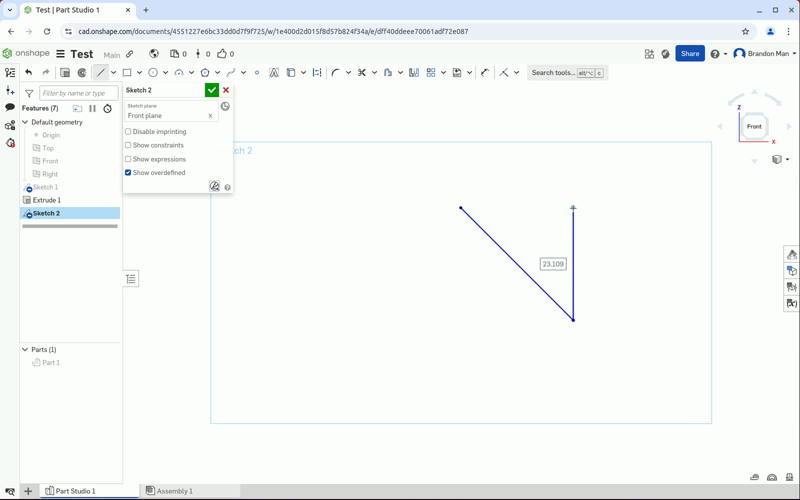
mouse_move(460, 207)
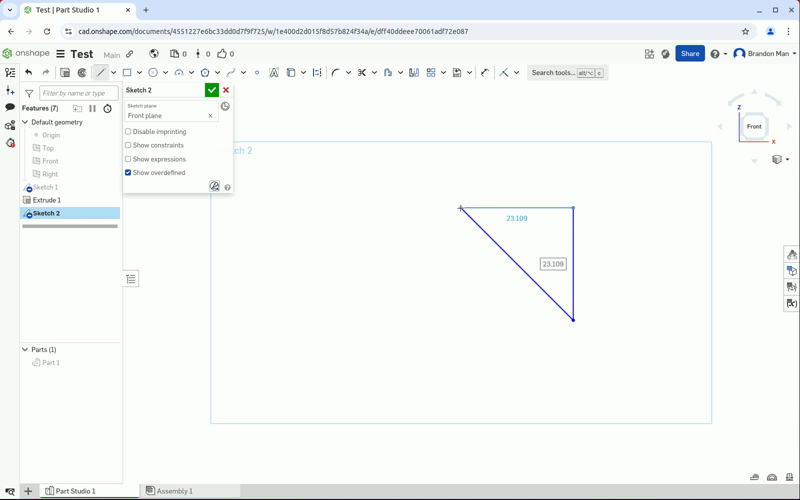
key_up(shift)
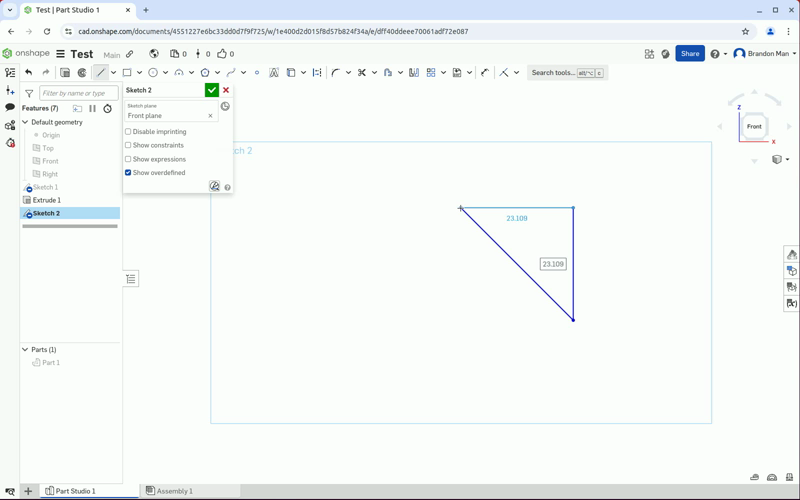
click(460, 207)
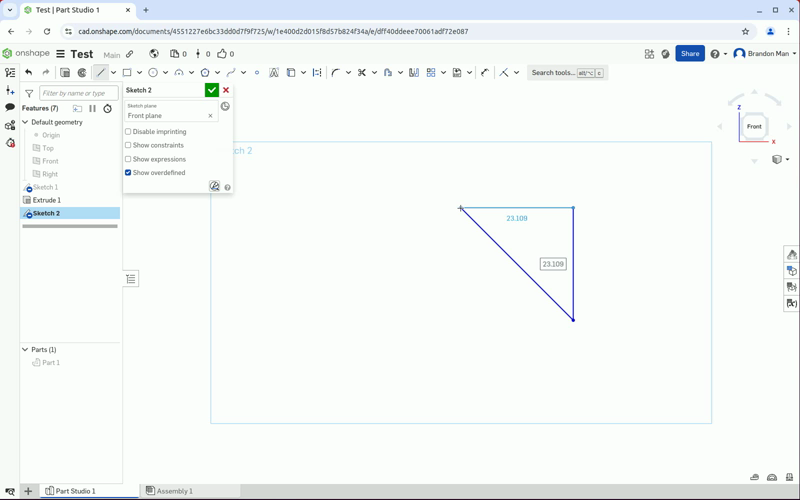
key(esc)
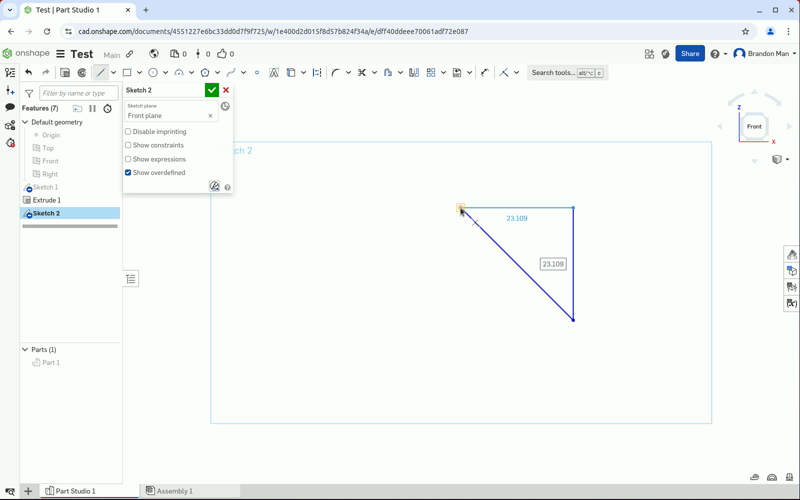
mouse_move(565, 227)
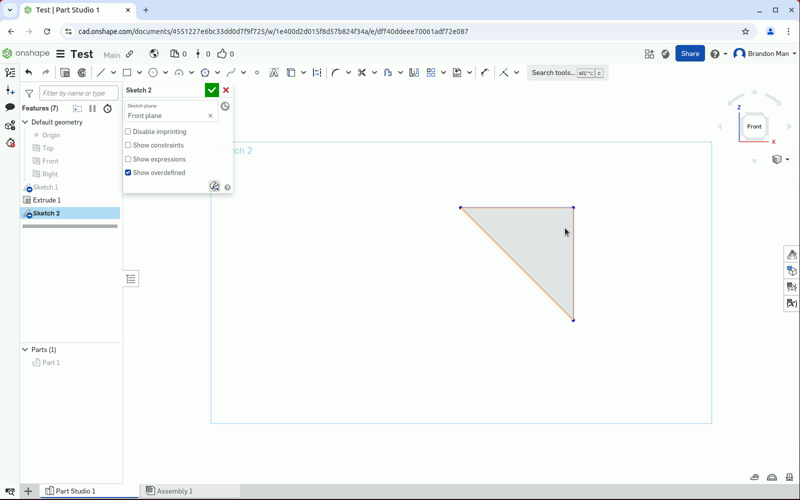
click(565, 227)
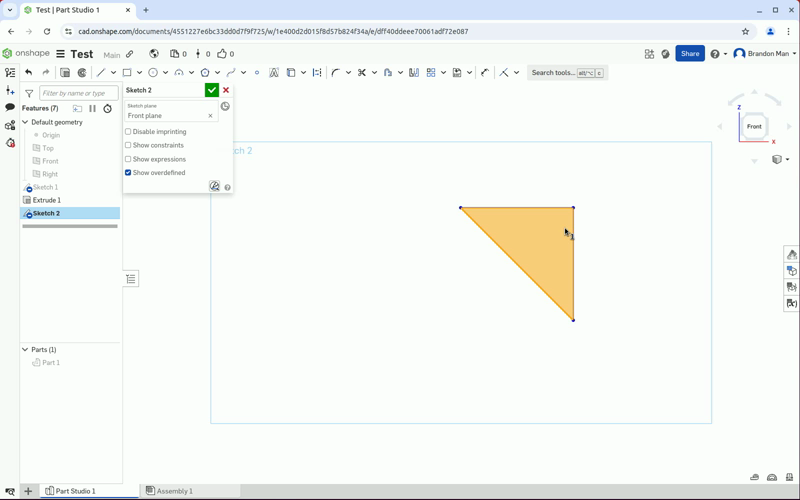
mouse_move(73, 352)
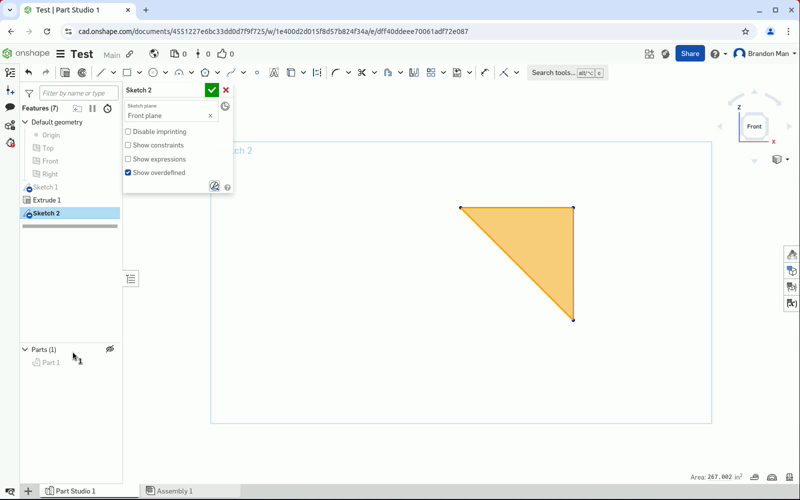
key(shift+y)
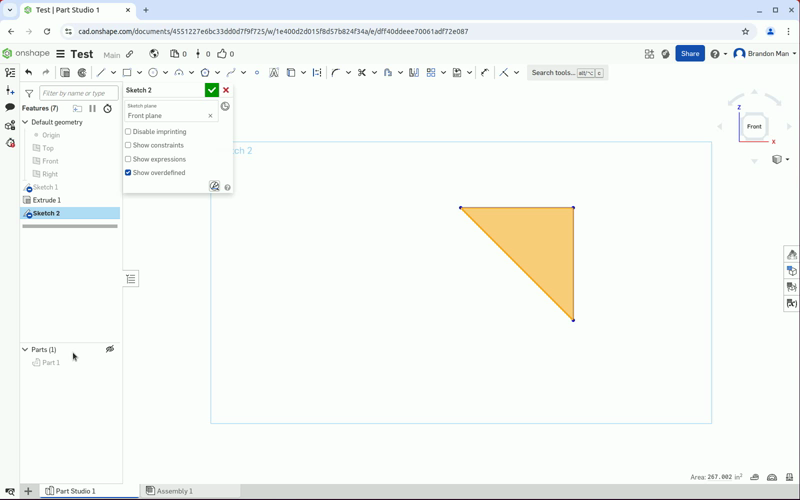
key(shift+e)
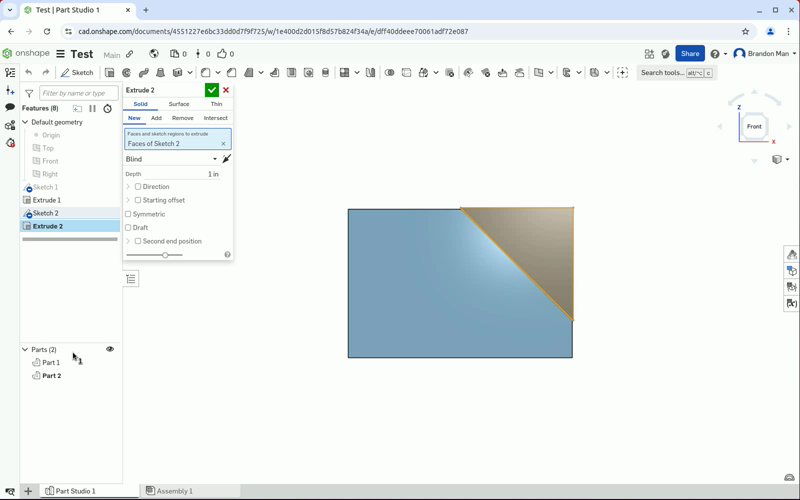
mouse_move(143, 106)
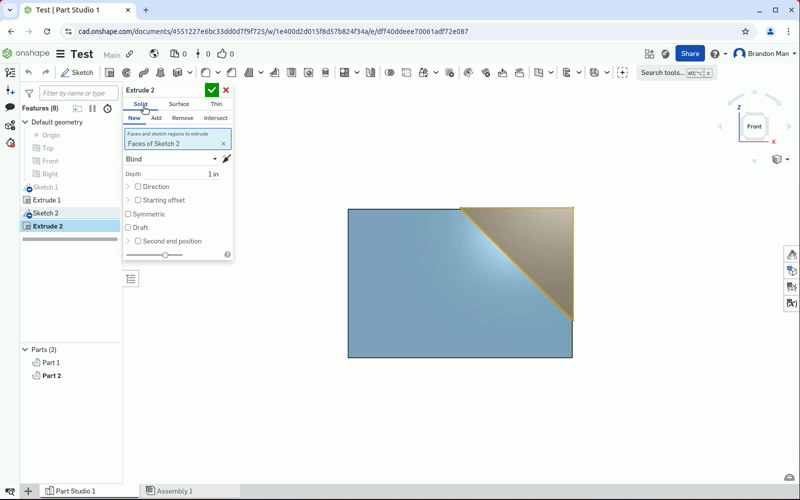
click(143, 106)
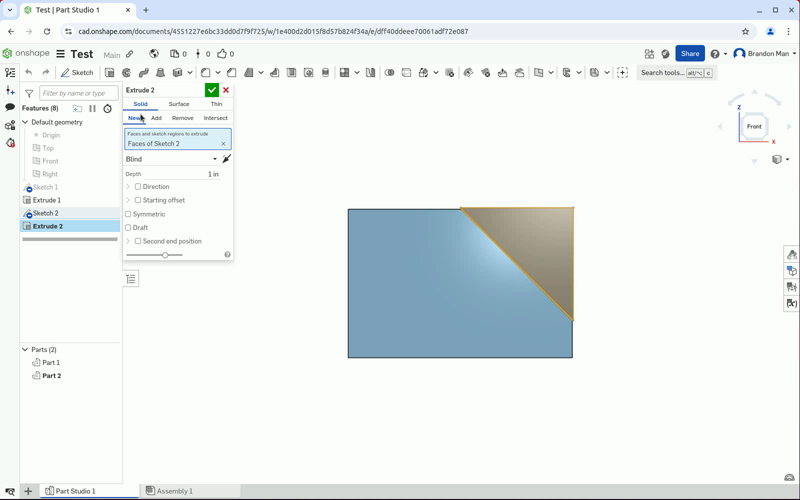
mouse_move(137, 120)
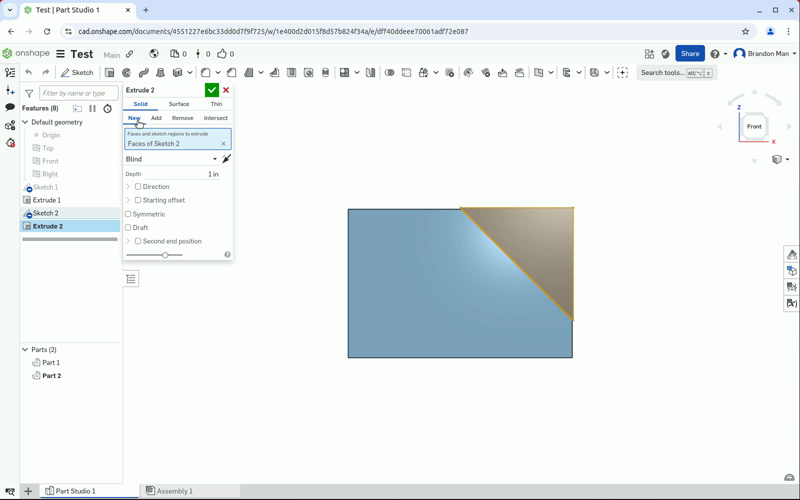
click(137, 120)
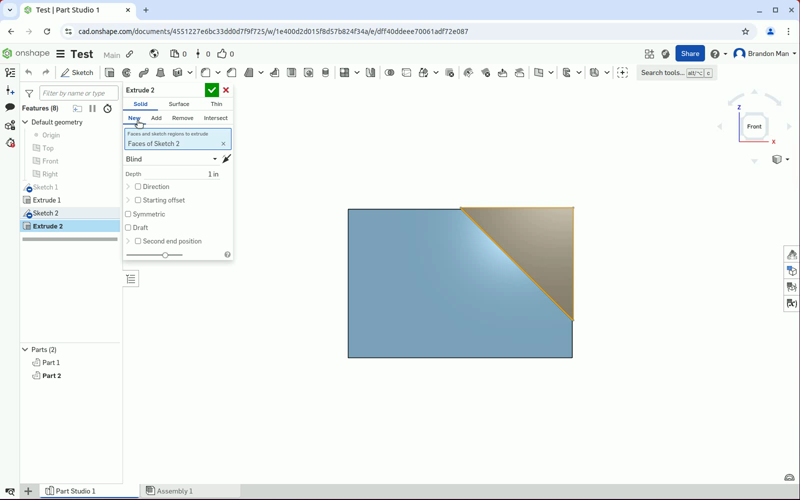
key(tab, 4)
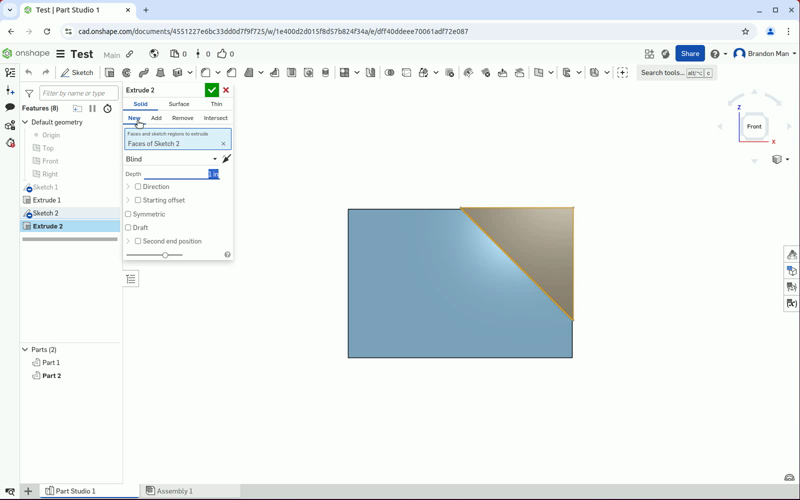
text(-30.81)
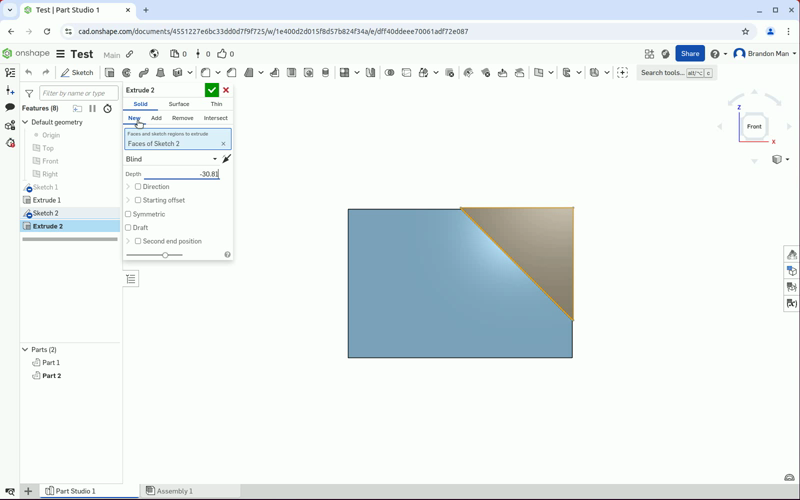
key(tab, 3)
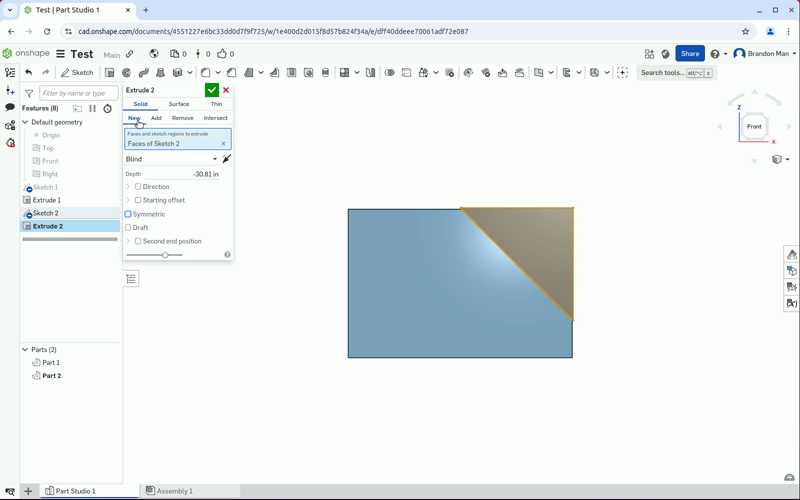
key(space)
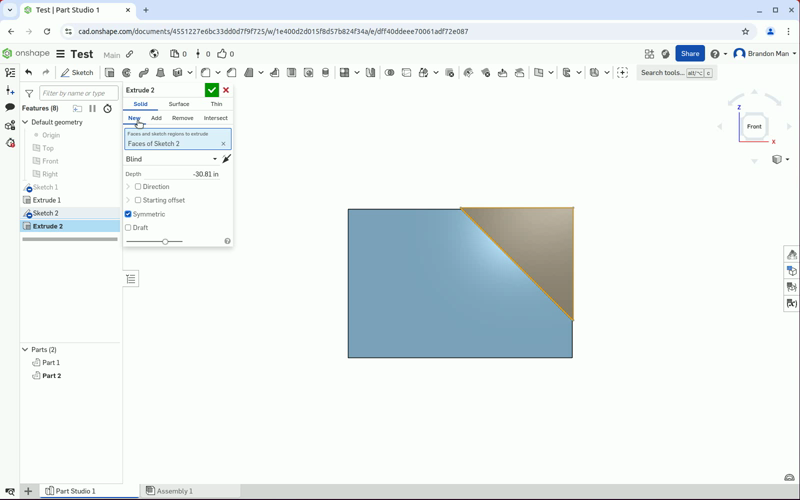
key(enter)
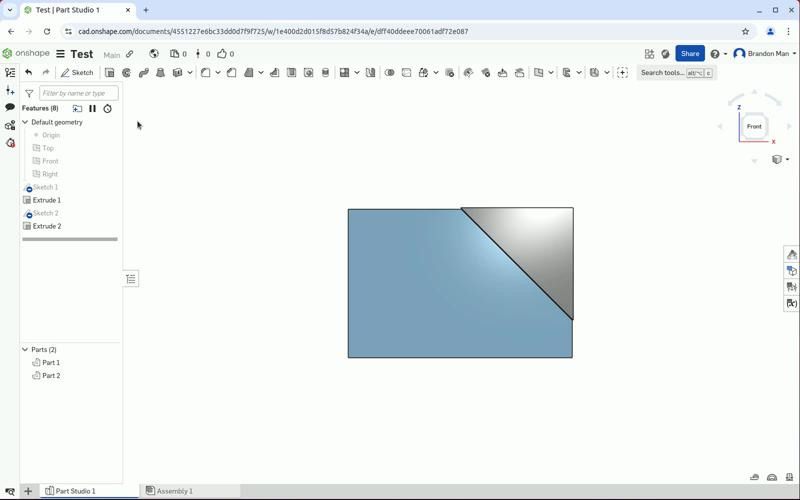
key(shift+h)
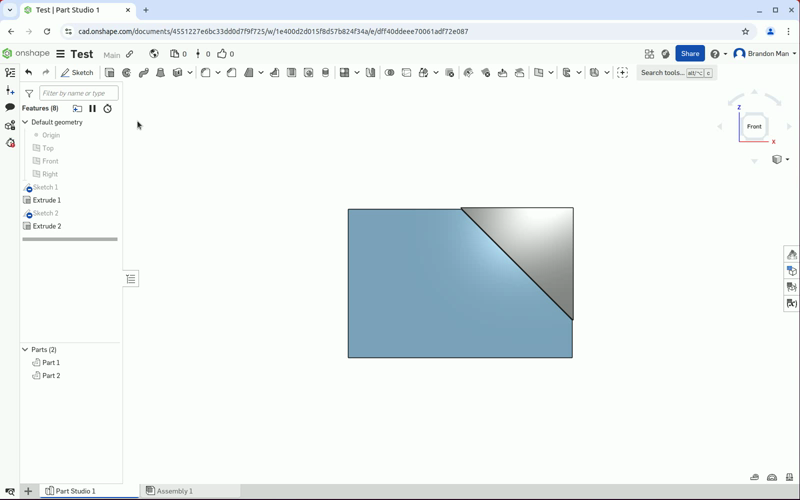
key(shift+h)
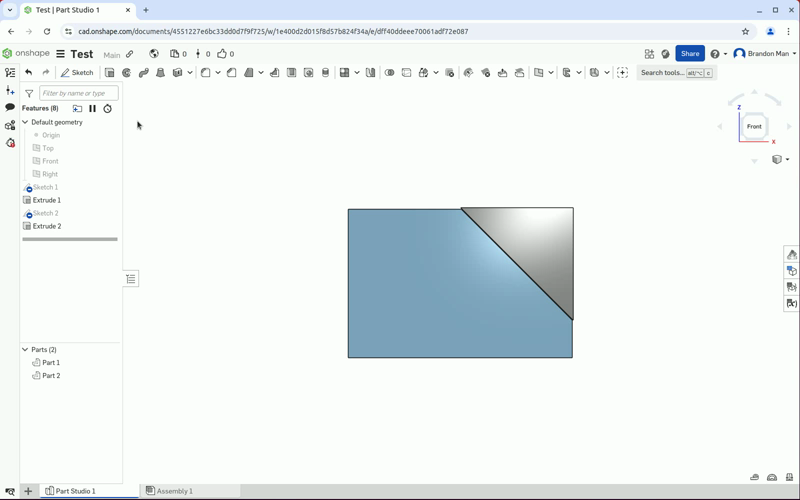
mouse_move(73, 189)
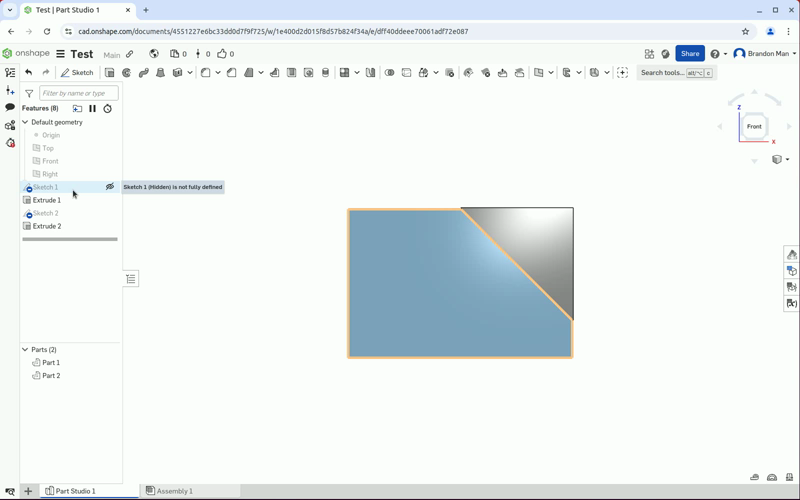
click(73, 189)
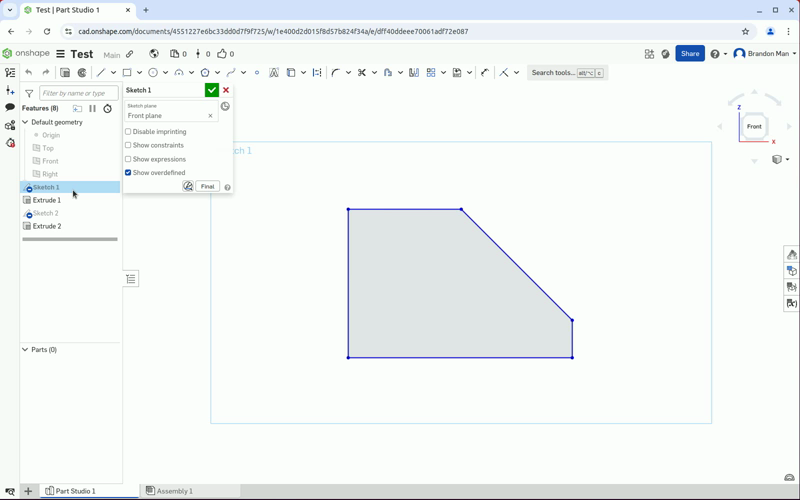
mouse_move(229, 92)
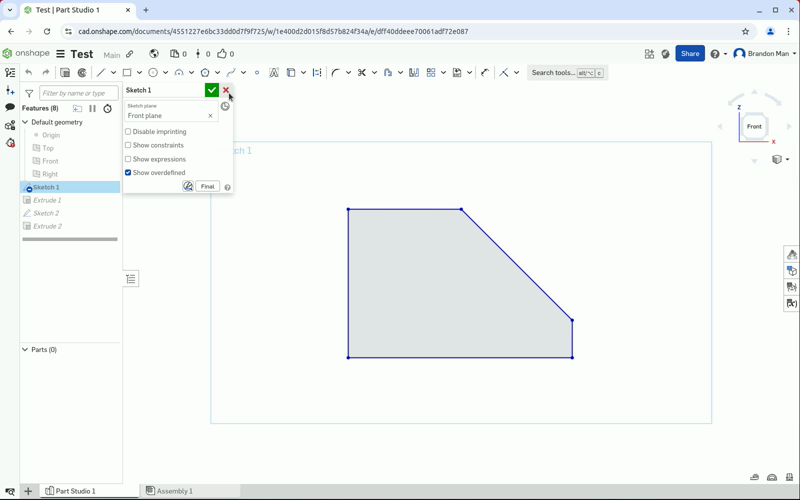
click(229, 92)
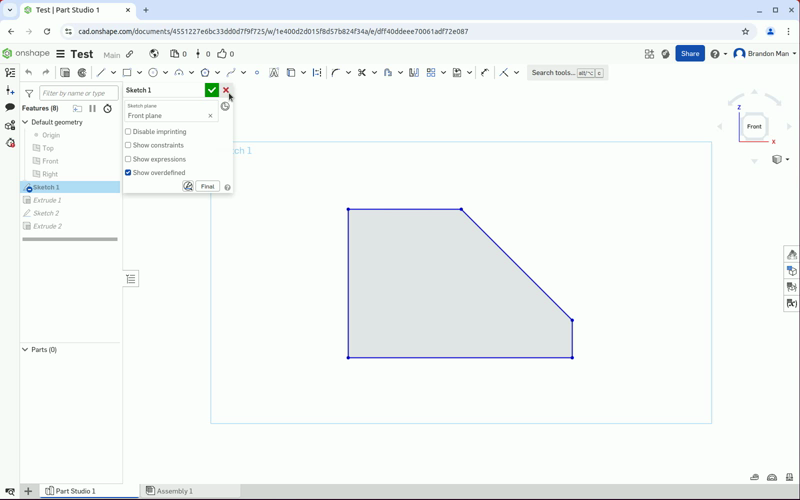
key(shift+s)
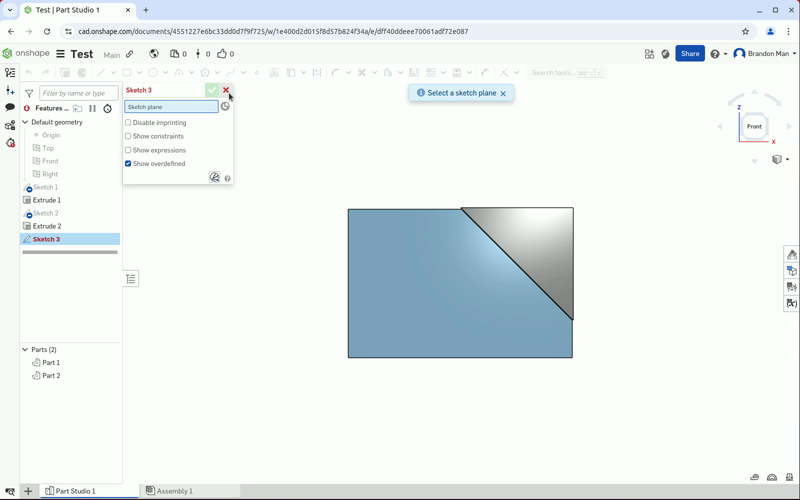
mouse_move(73, 163)
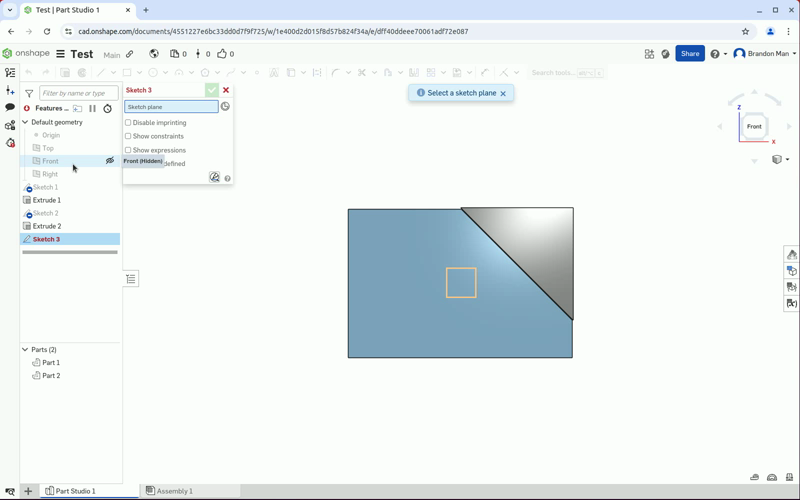
click(73, 163)
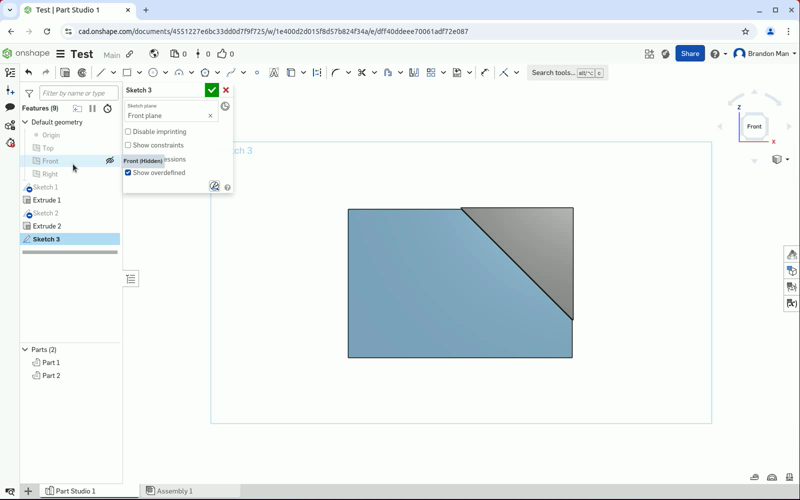
mouse_move(73, 352)
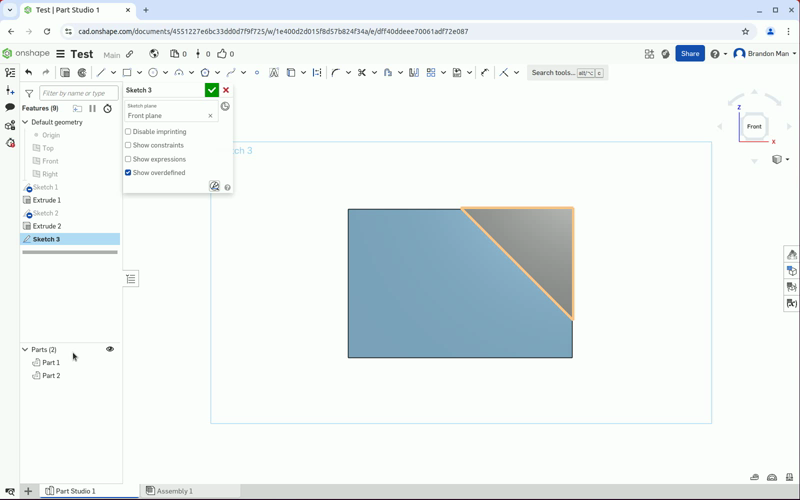
key(y)
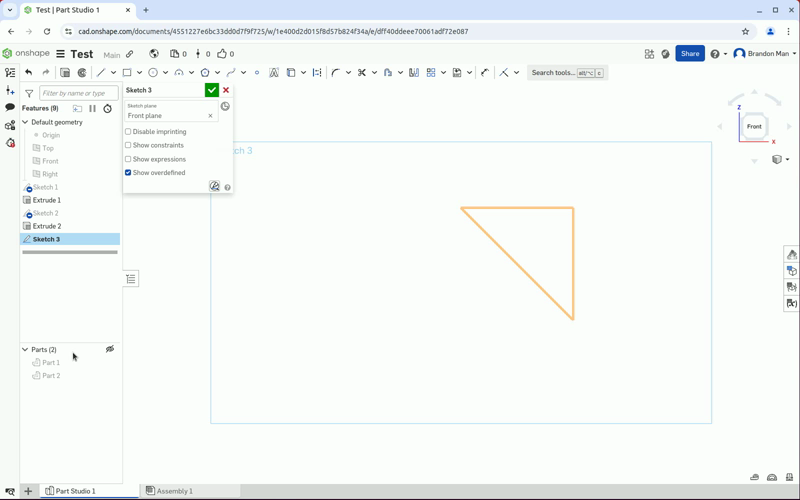
key(l)
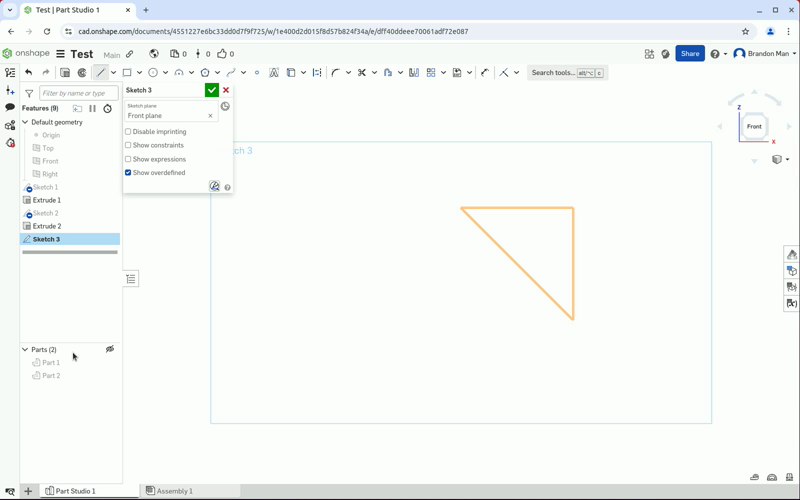
key_down(shift)
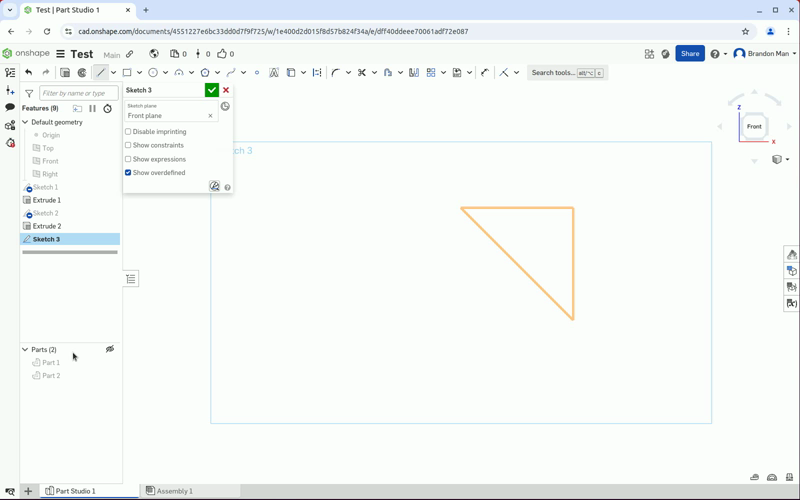
mouse_move(460, 207)
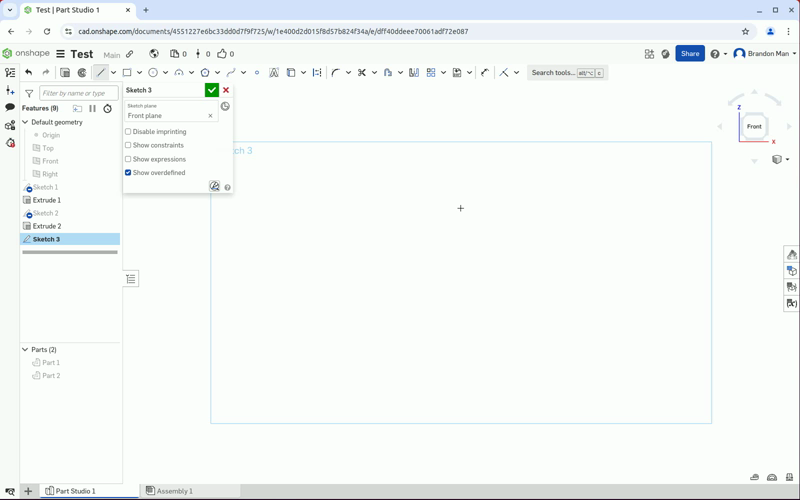
click(460, 207)
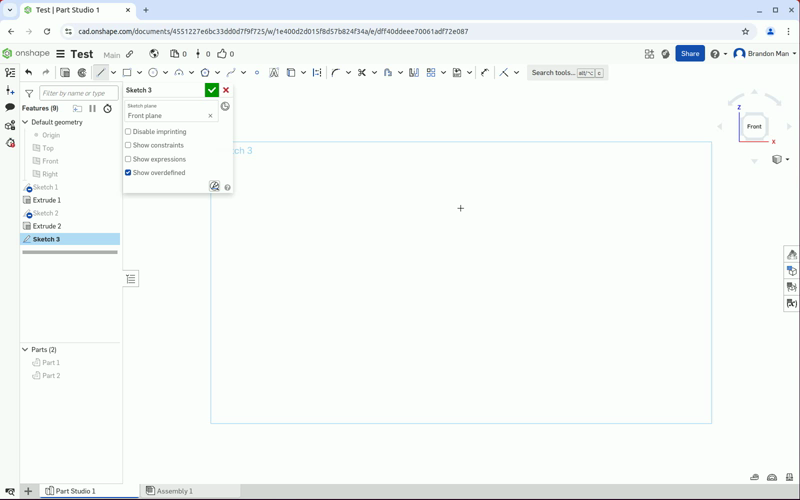
key_up(shift)
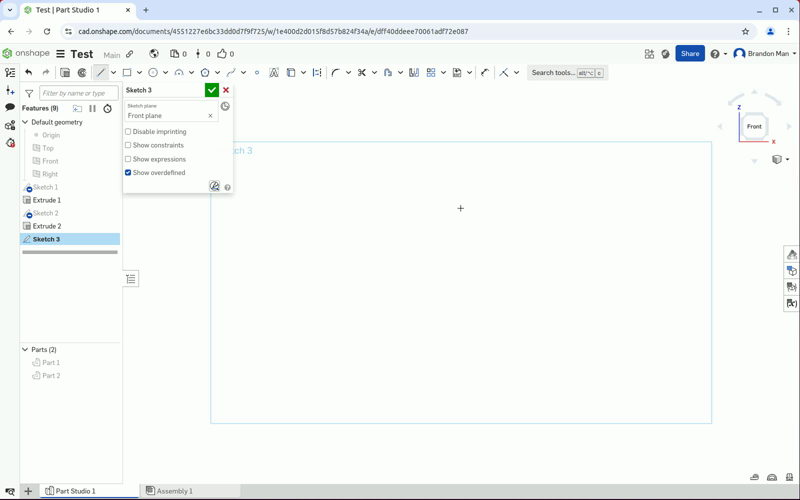
key_down(shift)
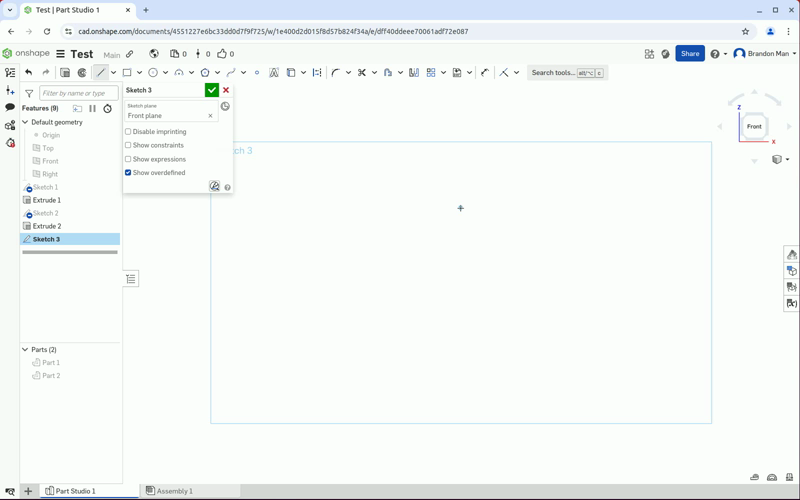
mouse_move(573, 320)
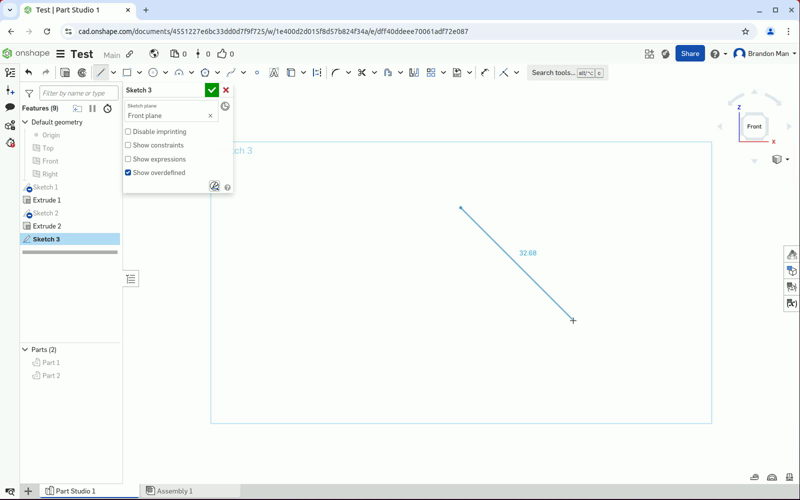
click(573, 320)
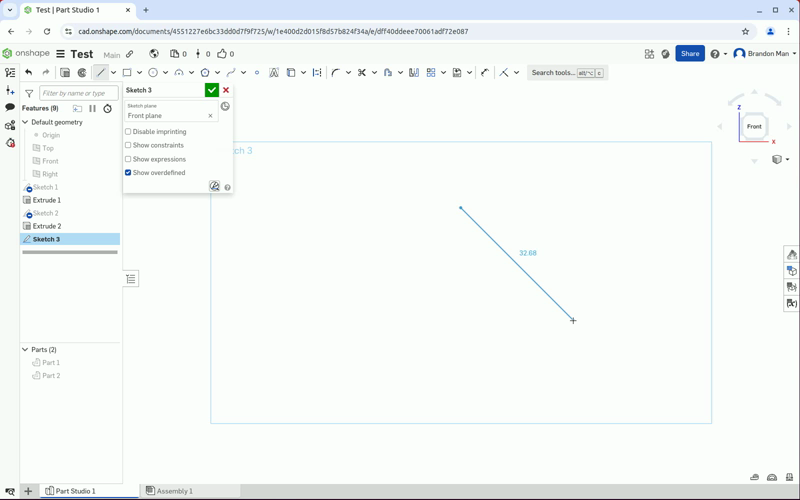
key_up(shift)
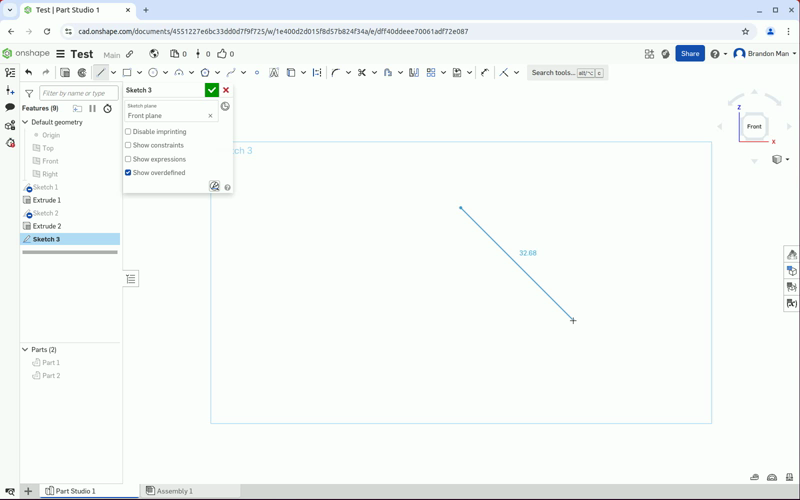
key_down(shift)
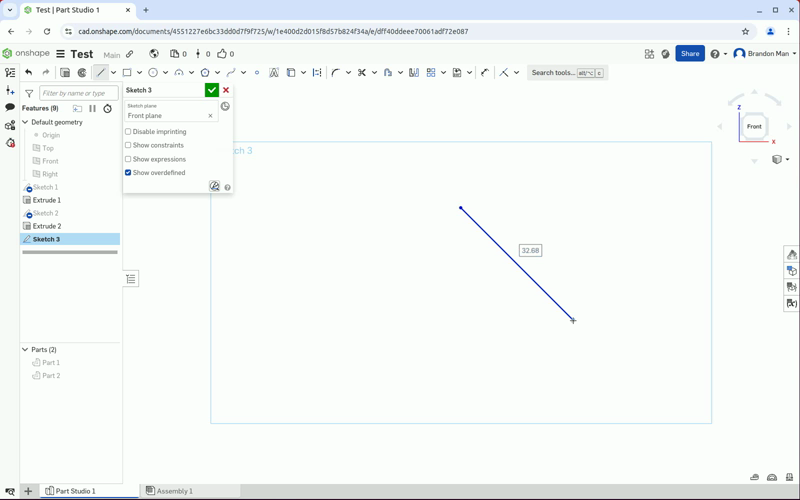
mouse_move(573, 207)
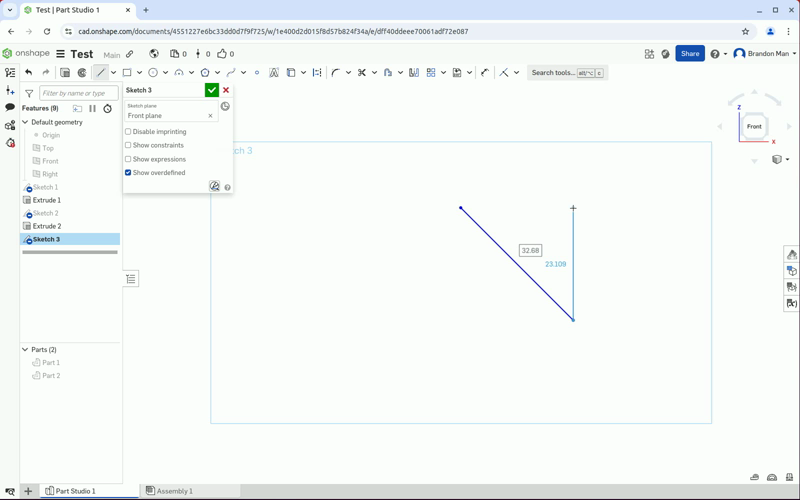
click(573, 207)
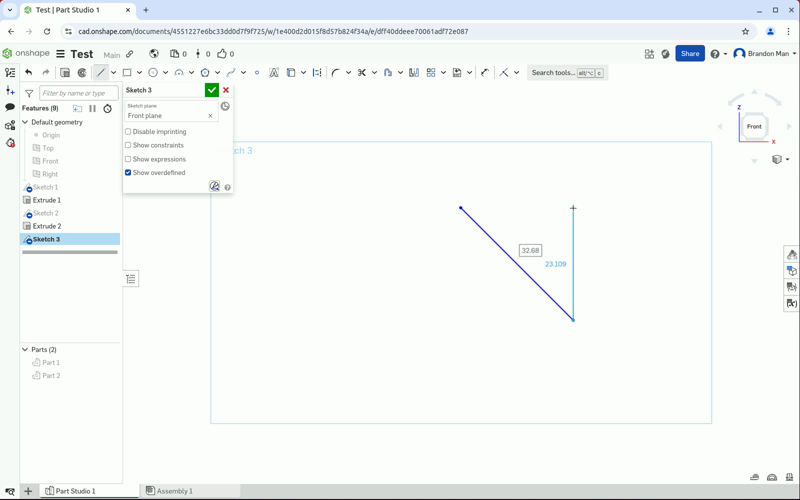
key_up(shift)
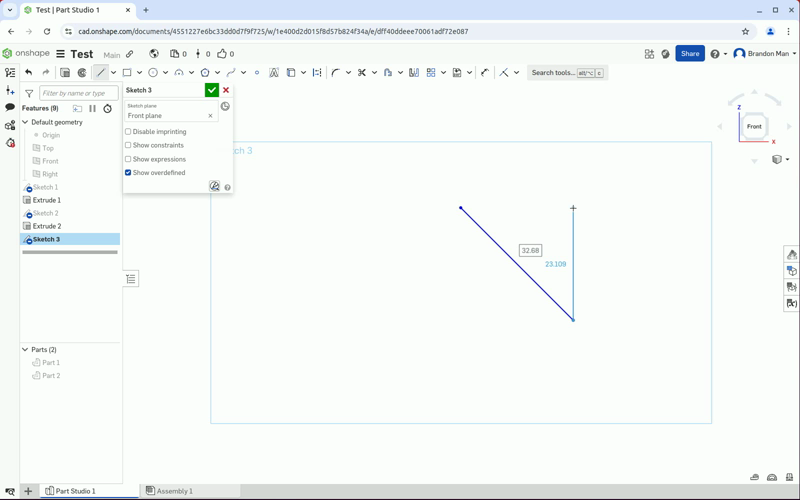
key_down(shift)
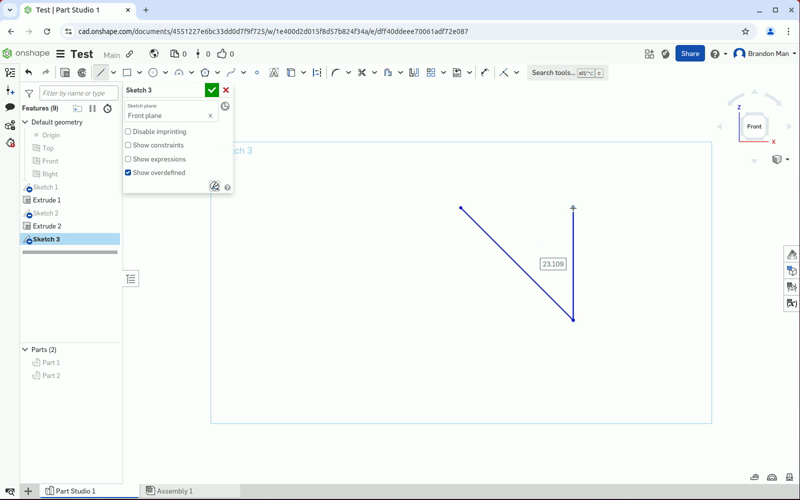
mouse_move(460, 207)
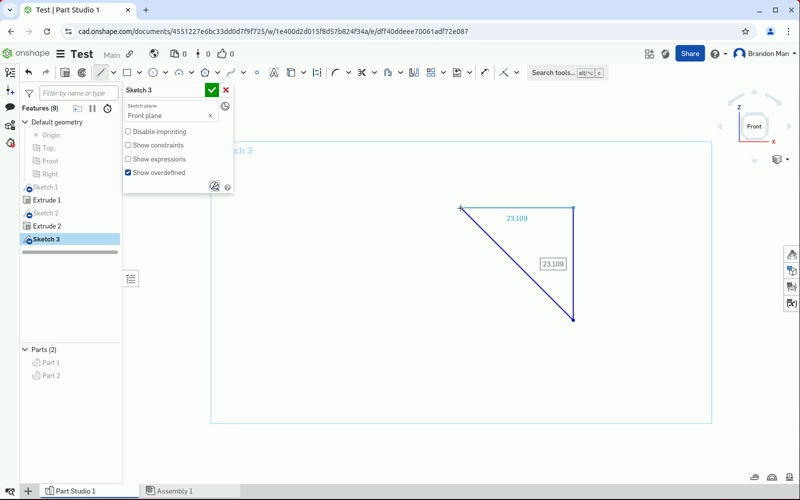
key_up(shift)
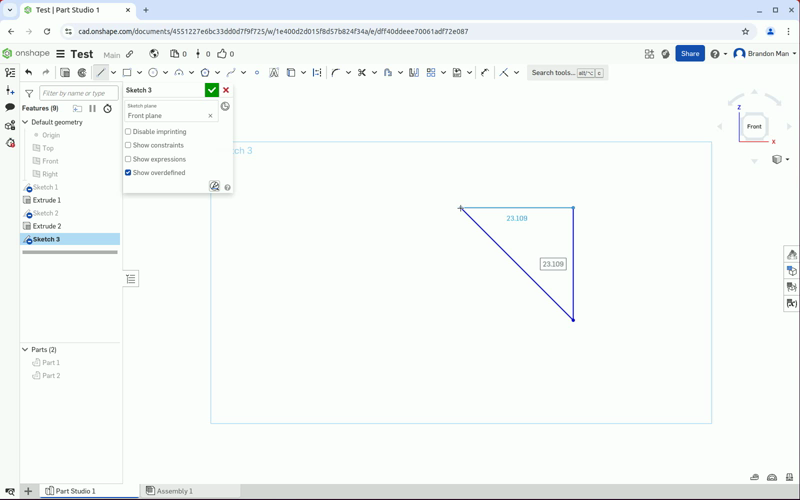
click(460, 207)
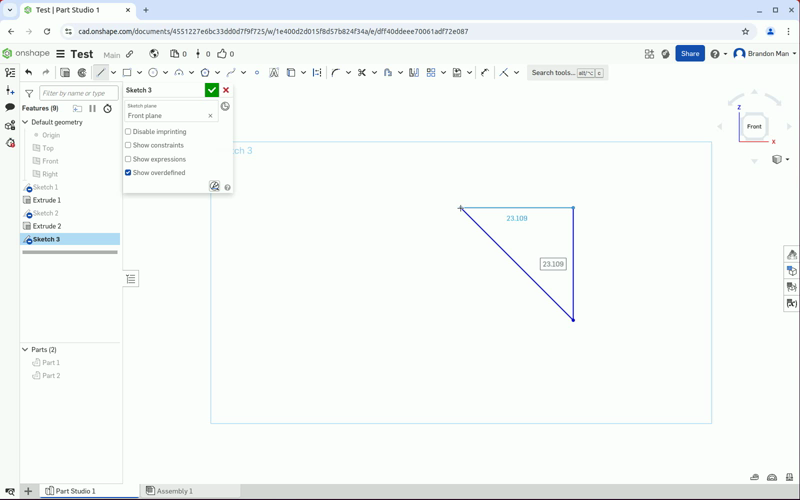
key(esc)
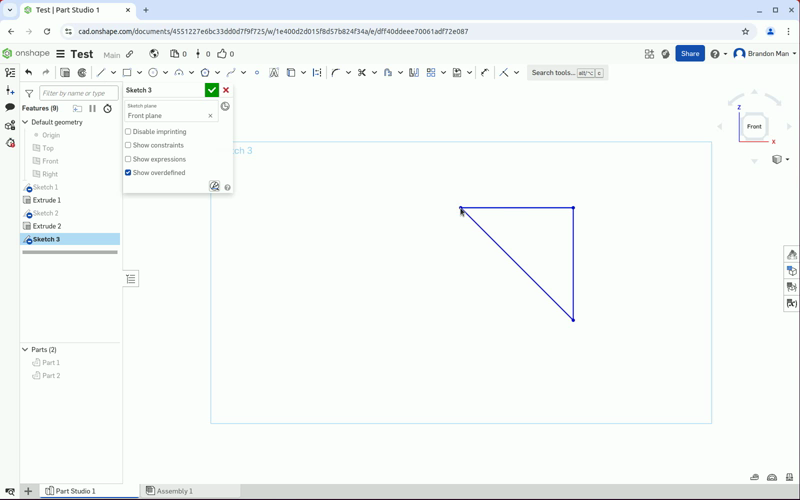
mouse_move(490, 227)
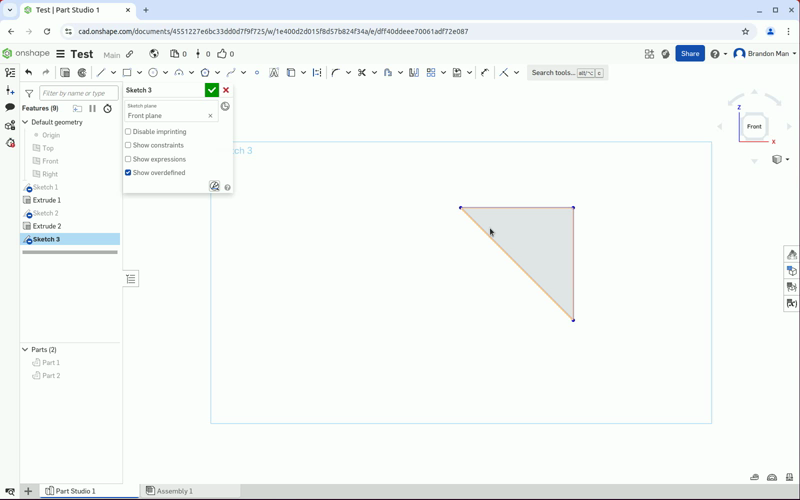
click(490, 227)
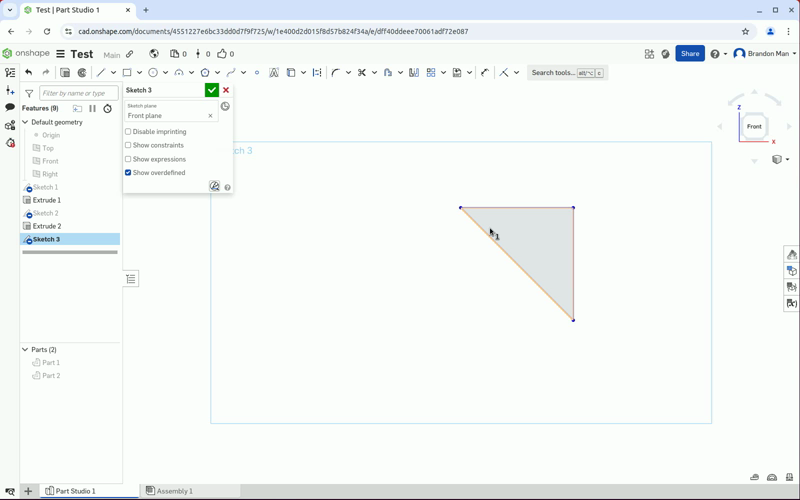
mouse_move(73, 352)
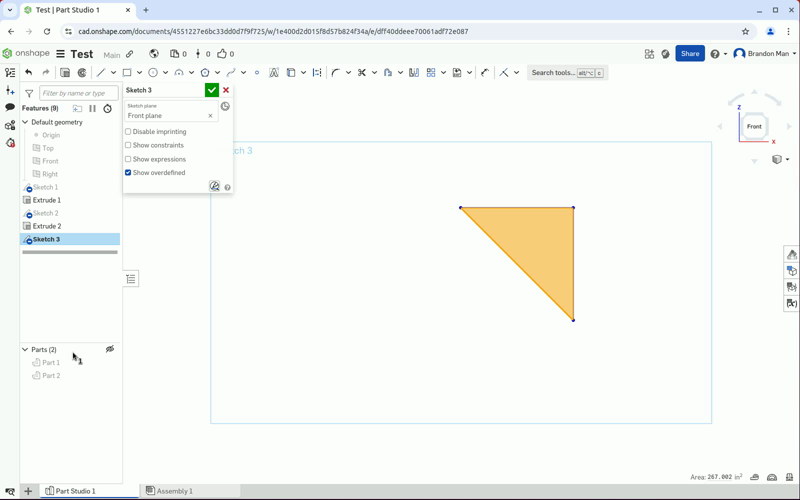
key(shift+y)
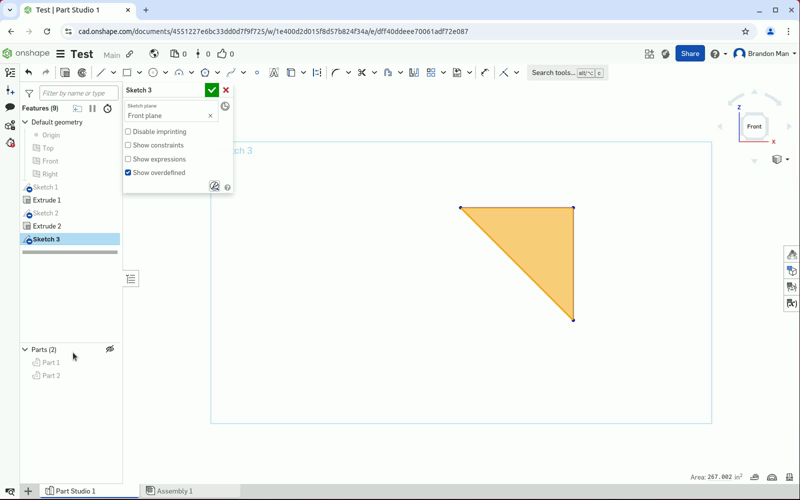
key(shift+e)
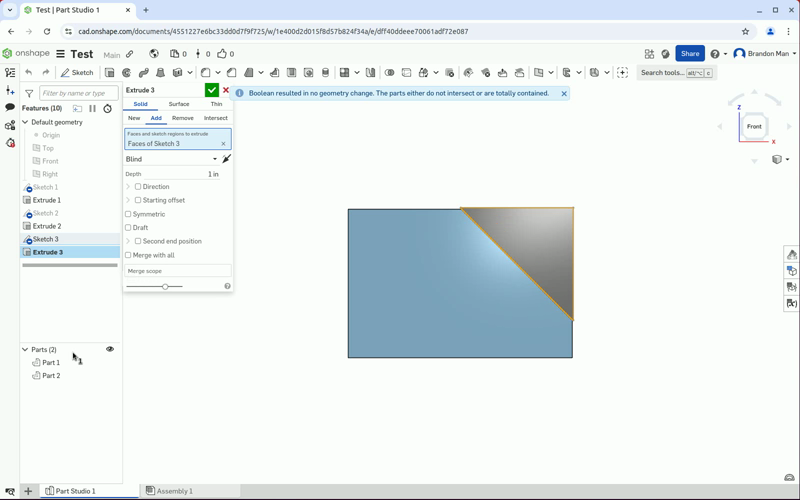
mouse_move(143, 106)
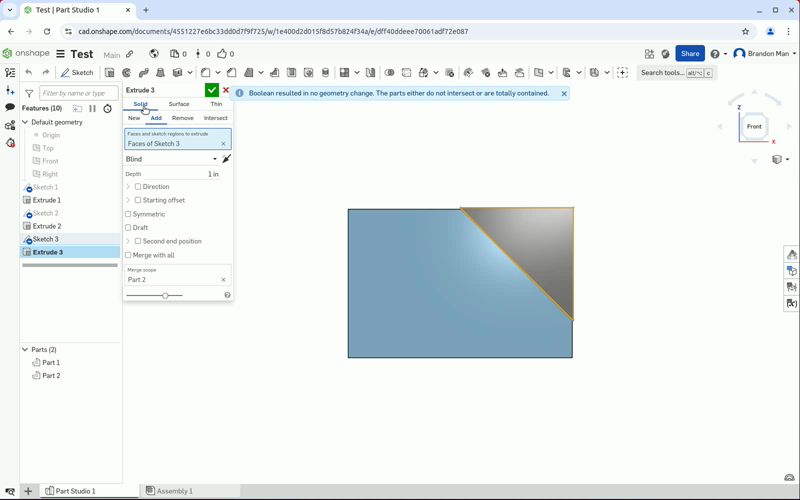
click(143, 106)
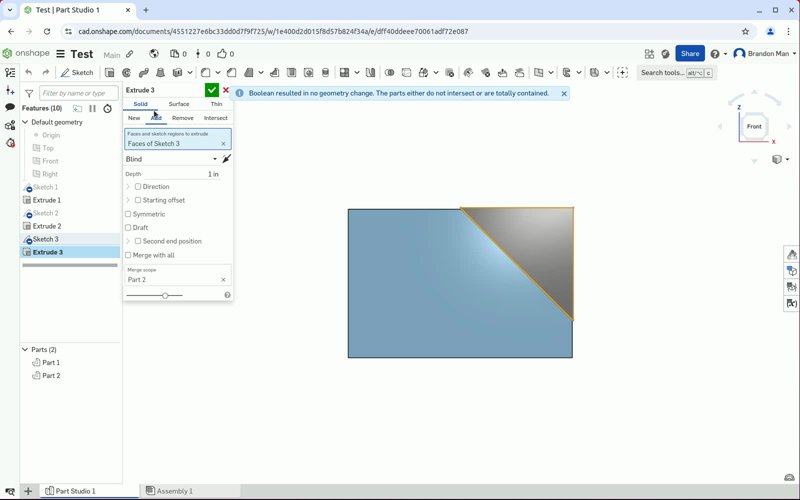
mouse_move(186, 120)
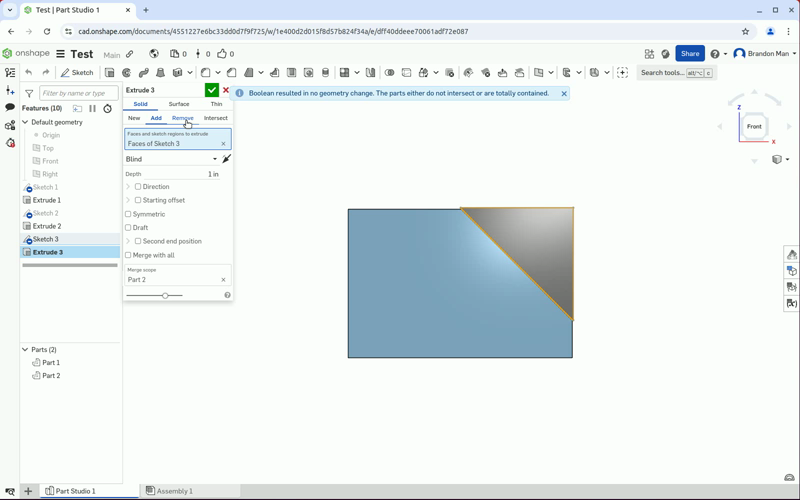
click(186, 120)
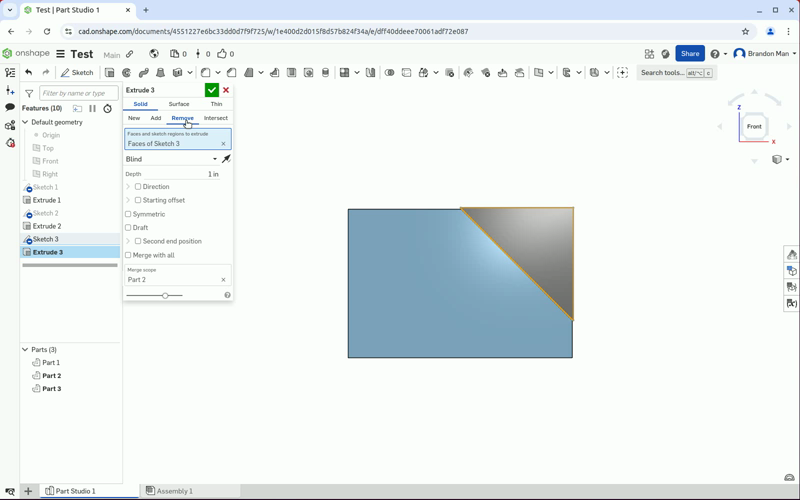
key(tab, 4)
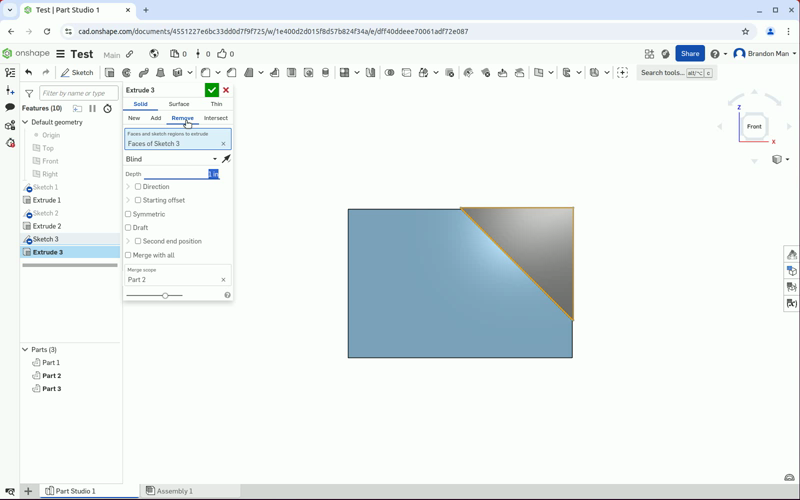
text(15.406)
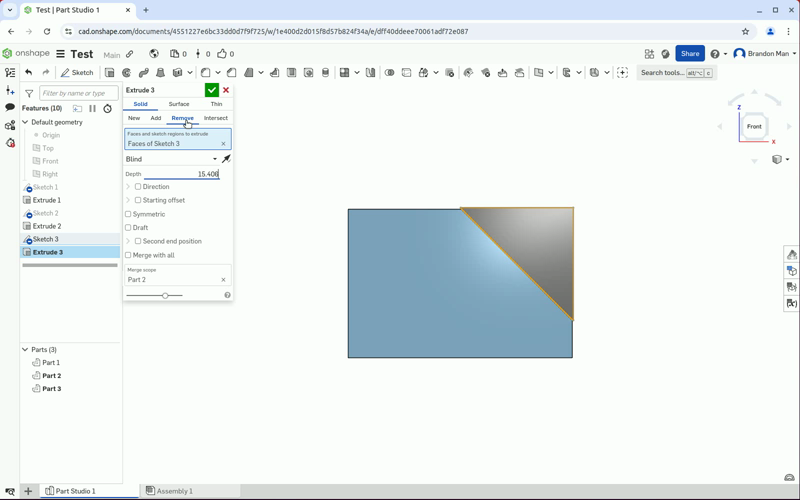
key(tab, 3)
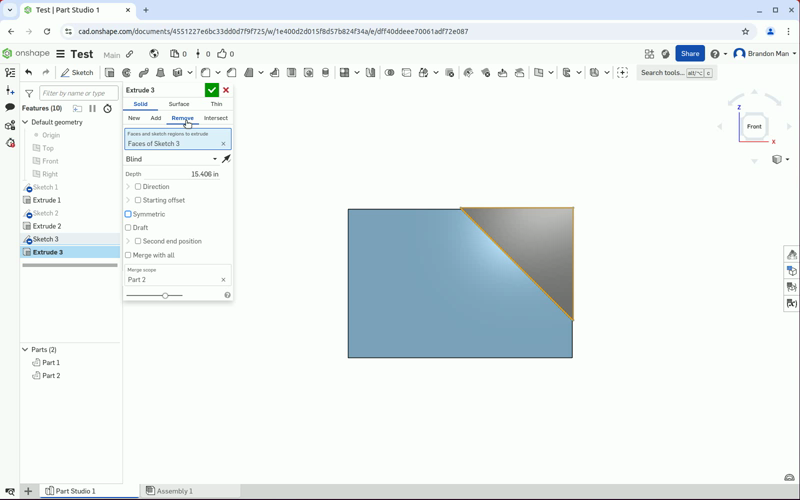
key(space)
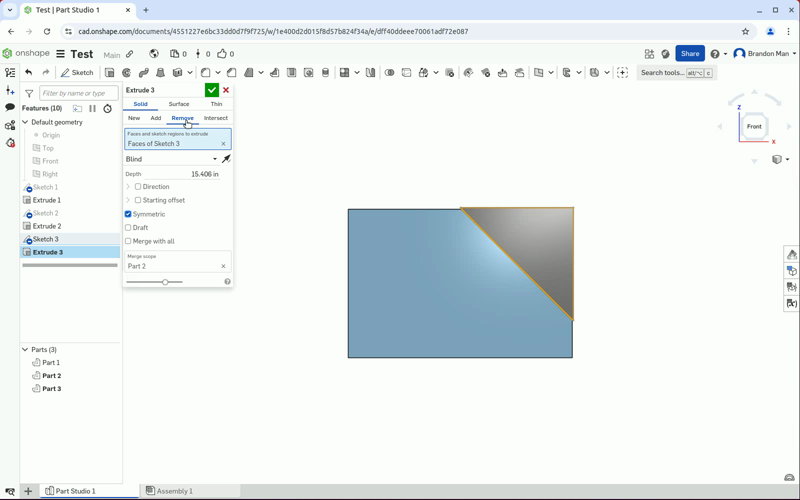
key(tab, 2)
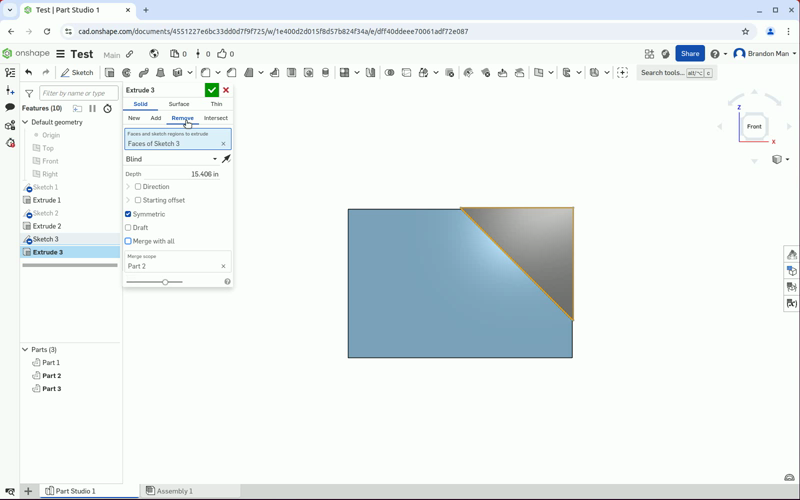
key(space)
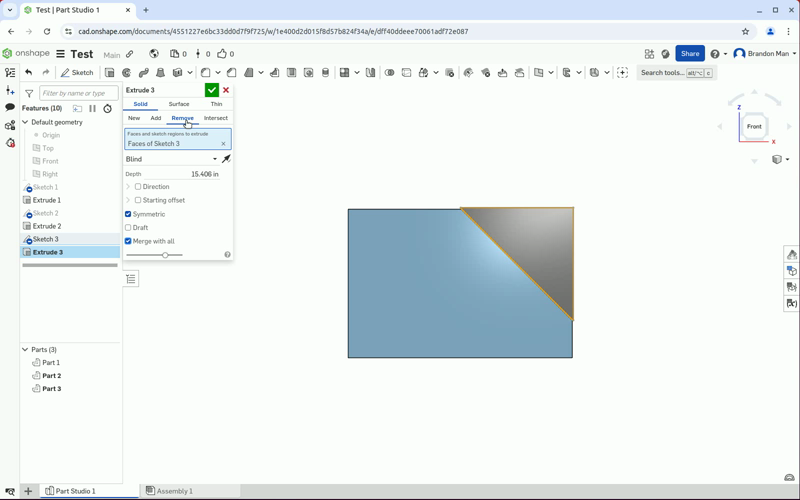
key(enter)
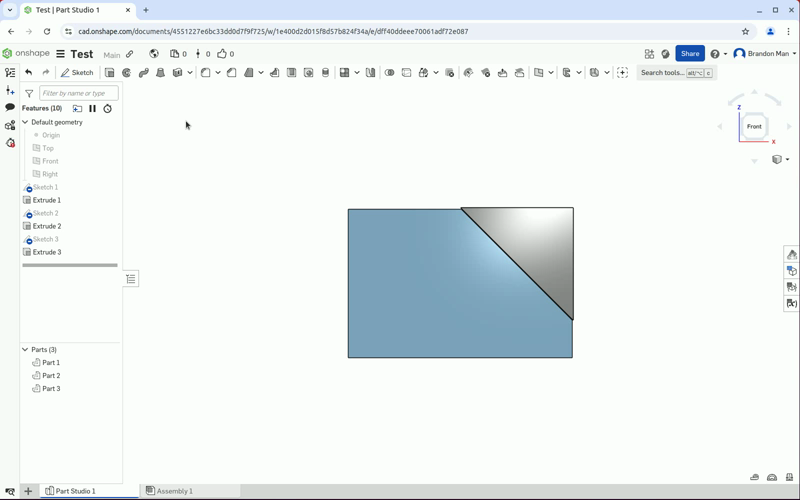
key(shift+h)
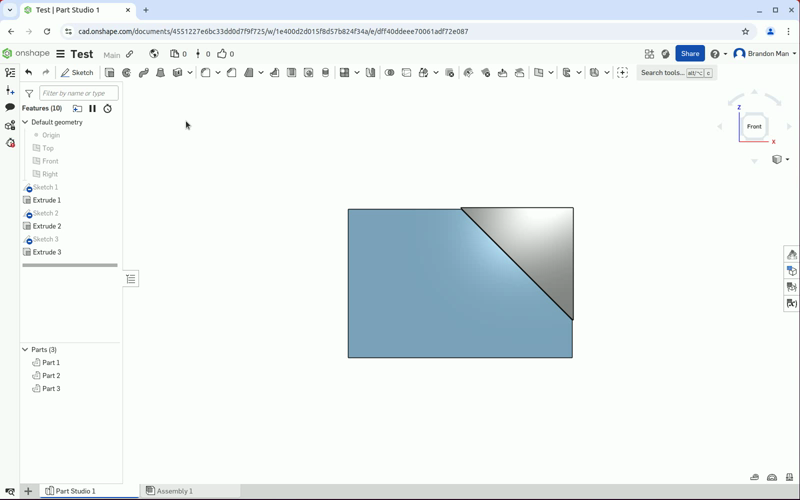
key(shift+h)
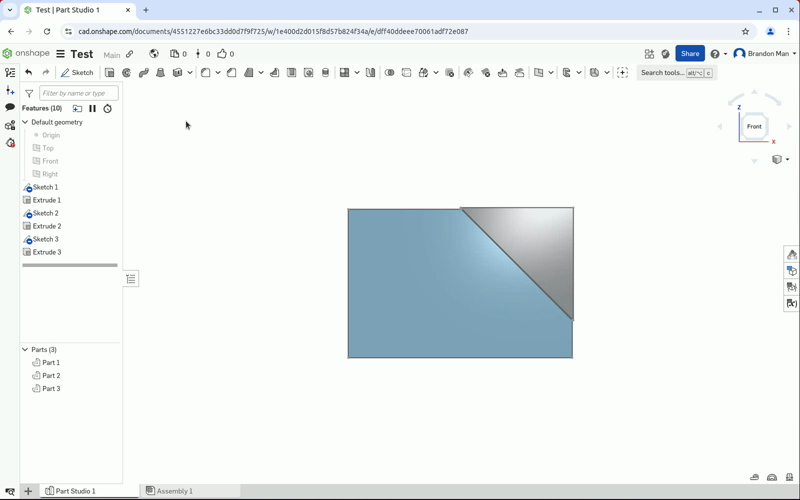
key(shift+7)
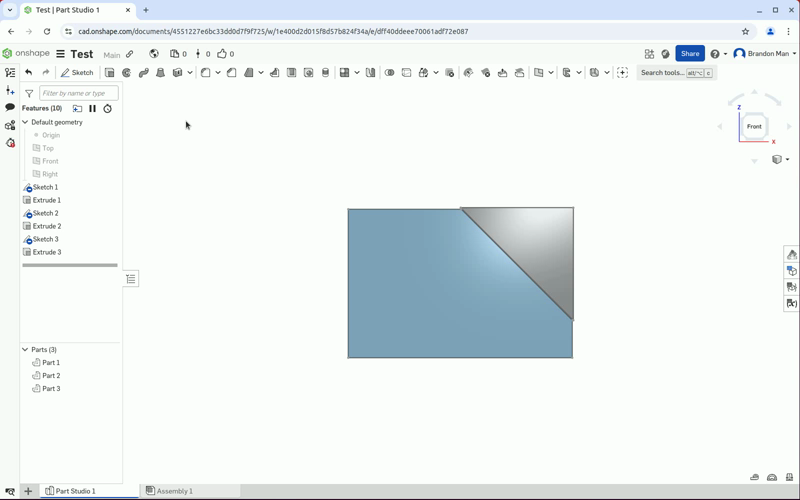
key(left, 2)
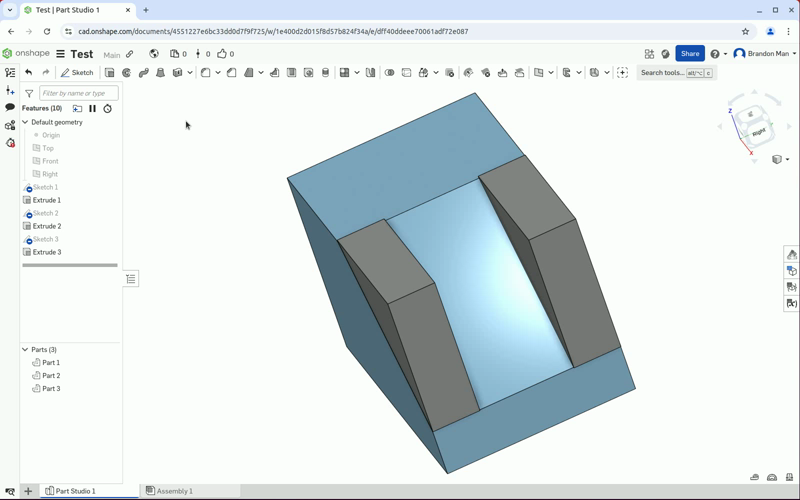
key(down, 2)
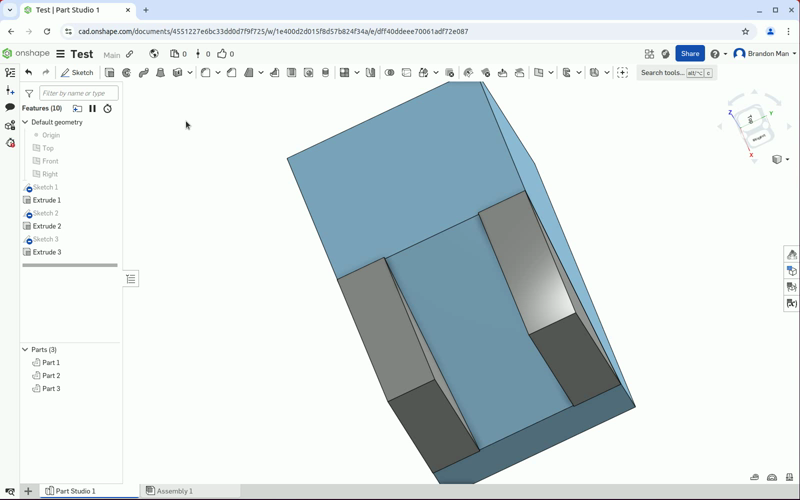
key(up, 2)
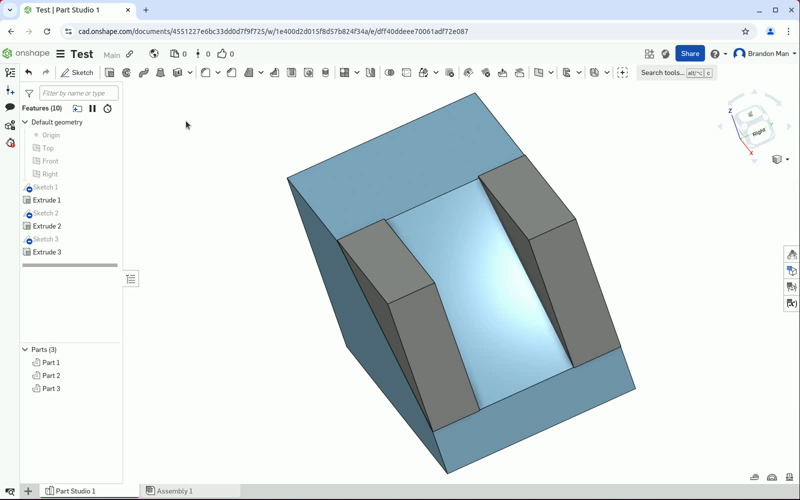
key(right, 2)
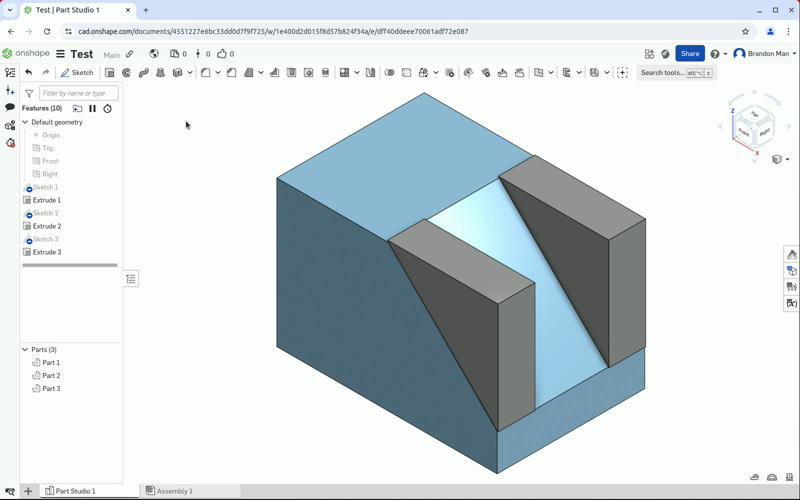
mouse_move(73, 189)
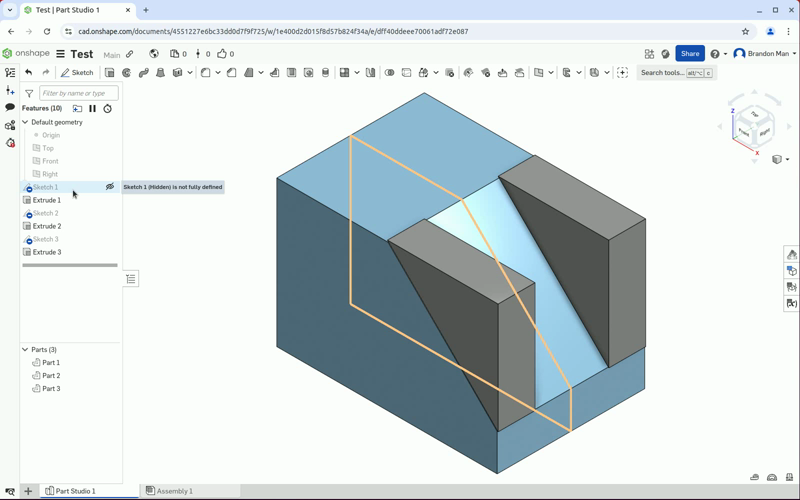
click(73, 189)